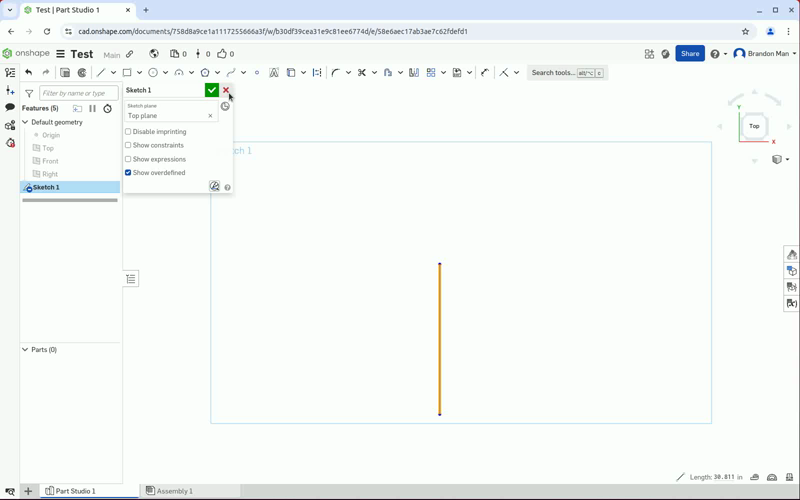
key(shift+h)
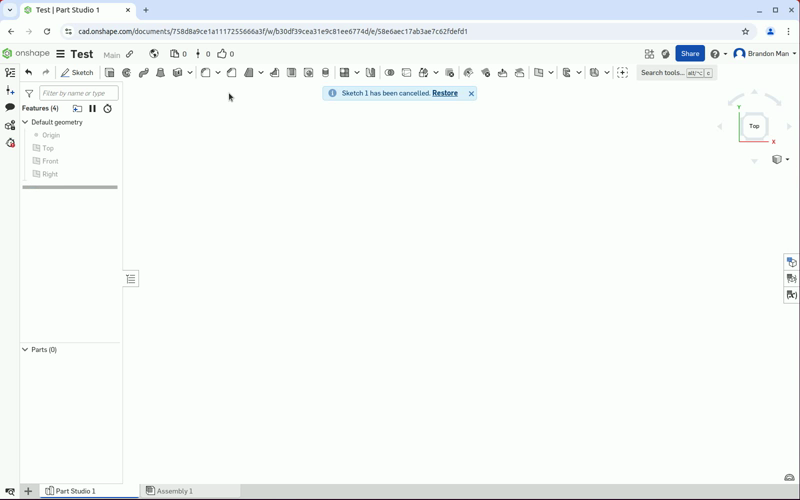
mouse_move(73, 352)
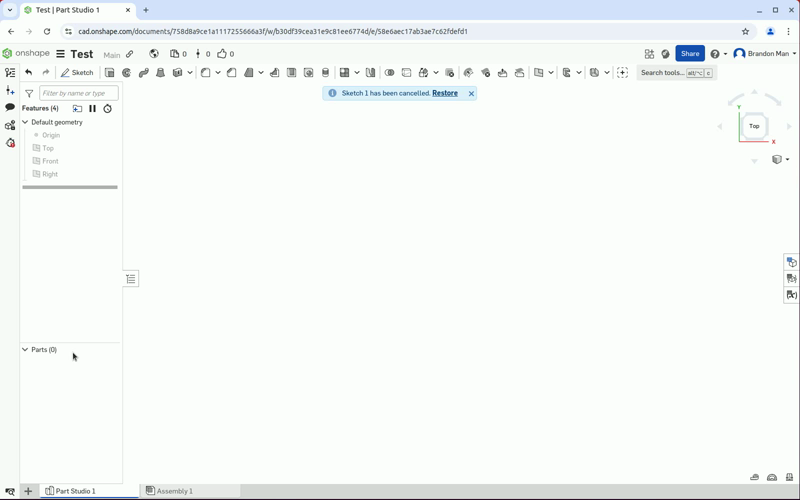
key(y)
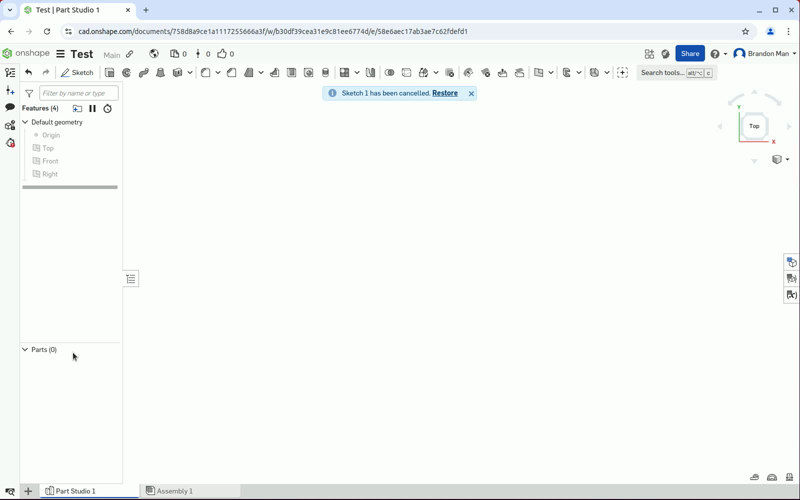
key(shift+p)
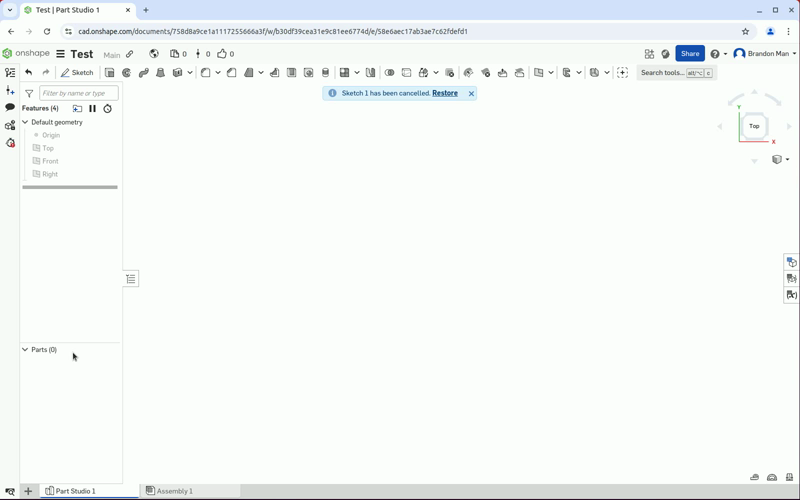
key(space)
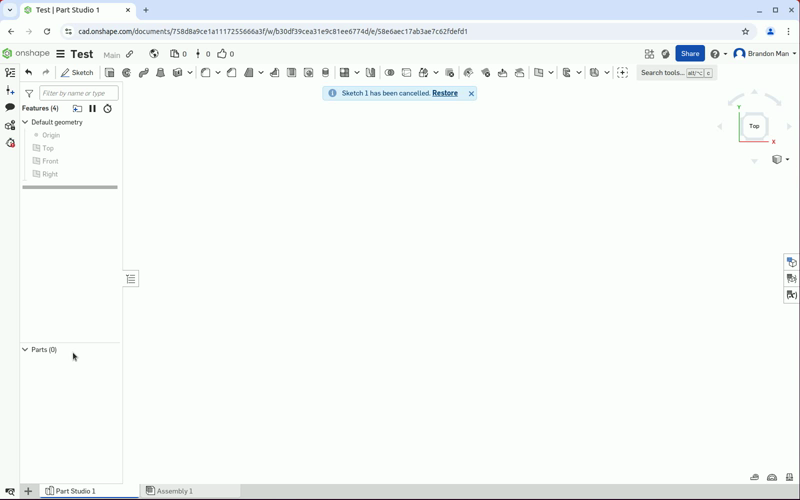
key_down(shift)
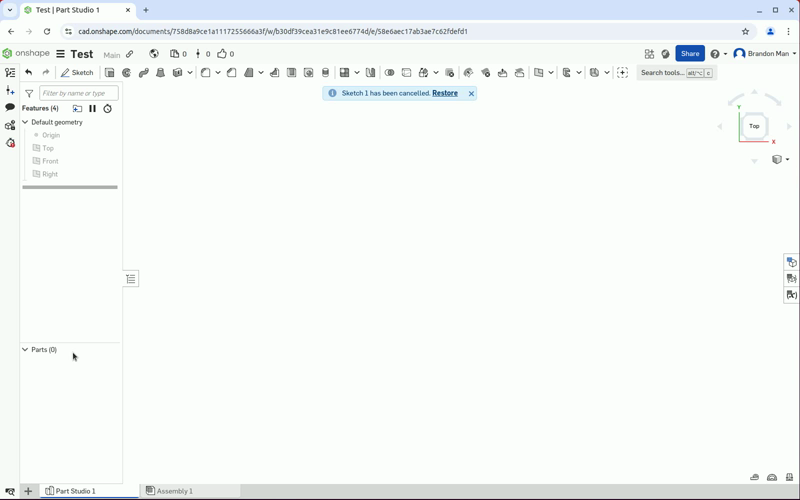
key(up)
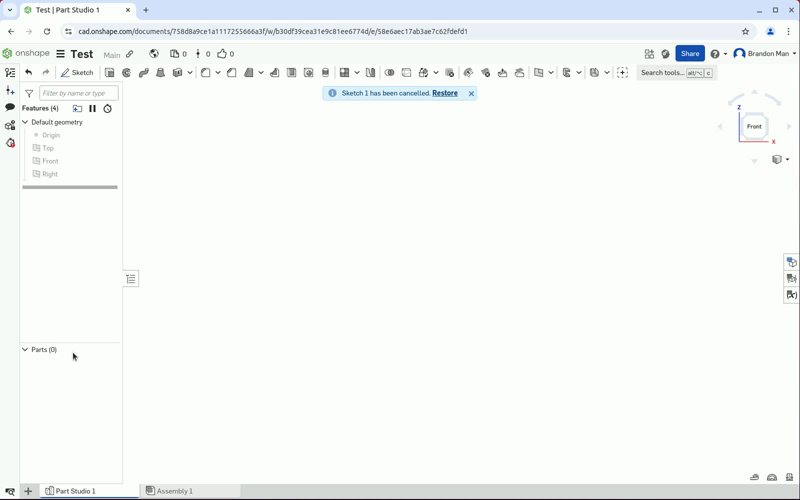
key_up(shift)
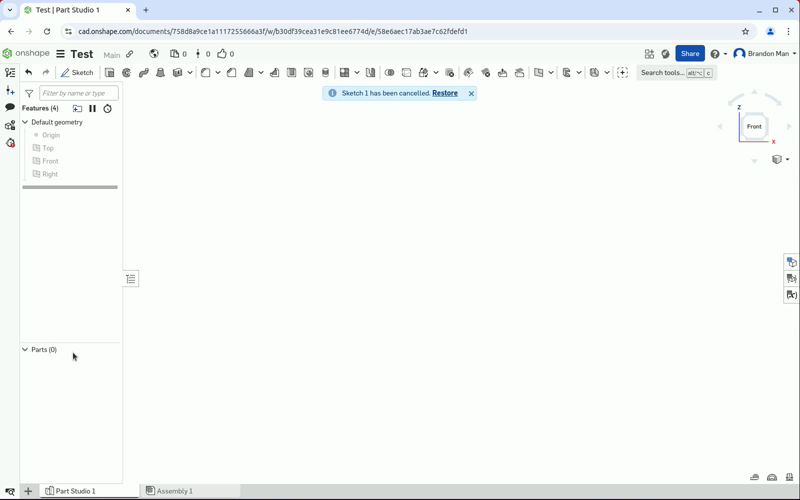
mouse_move(73, 352)
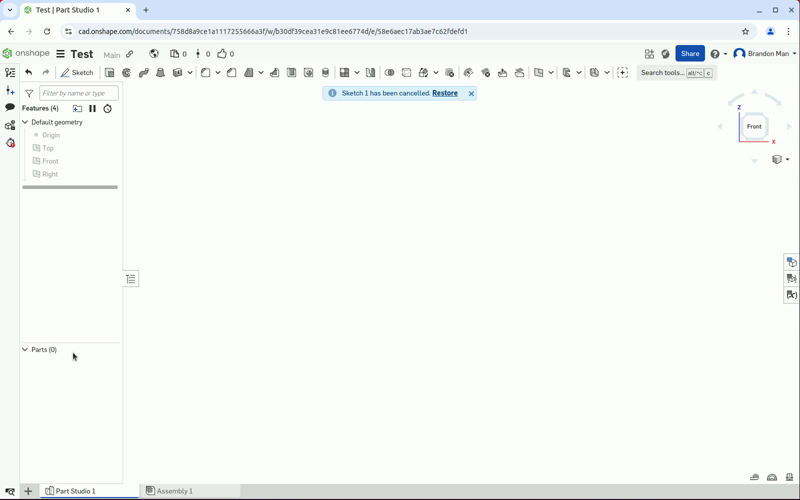
key(shift+y)
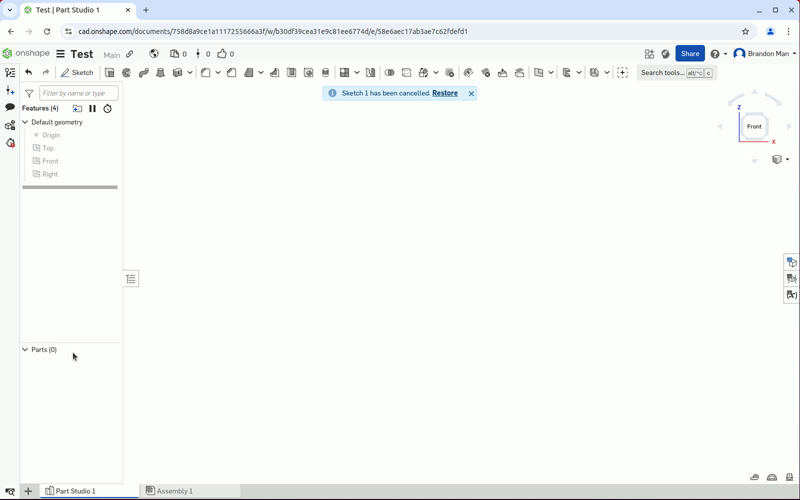
key(shift+s)
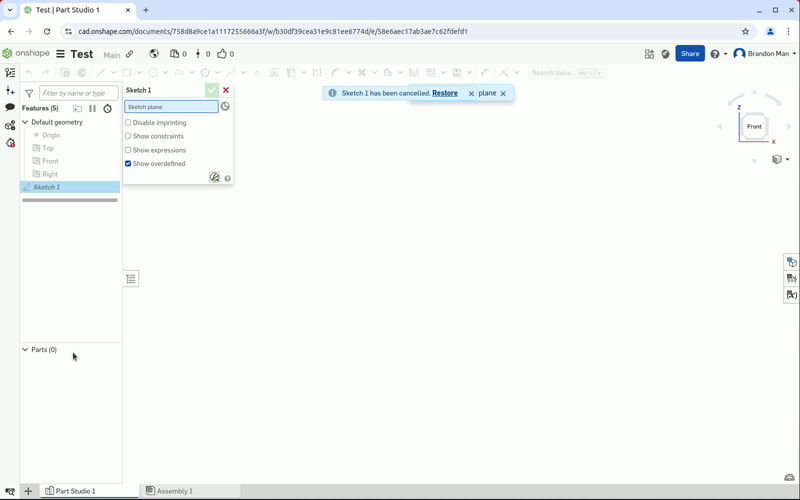
mouse_move(73, 163)
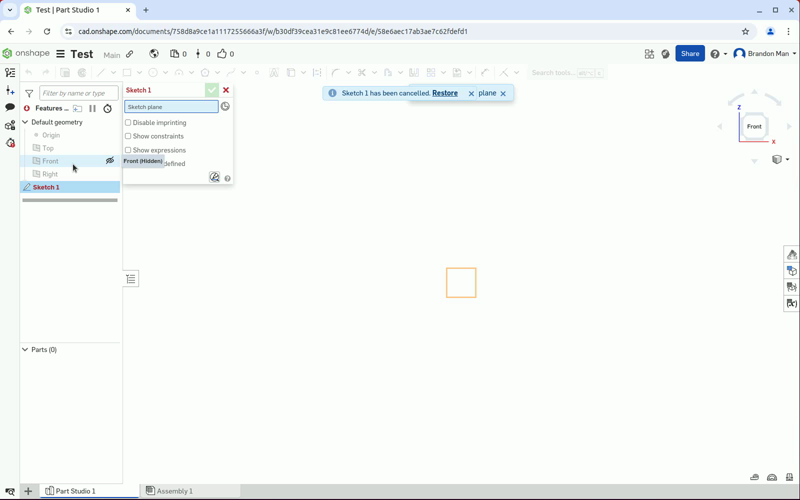
click(73, 163)
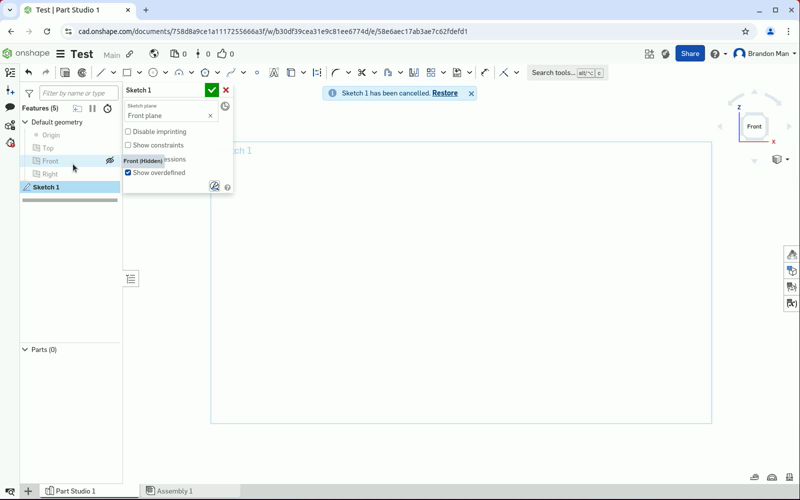
mouse_move(73, 352)
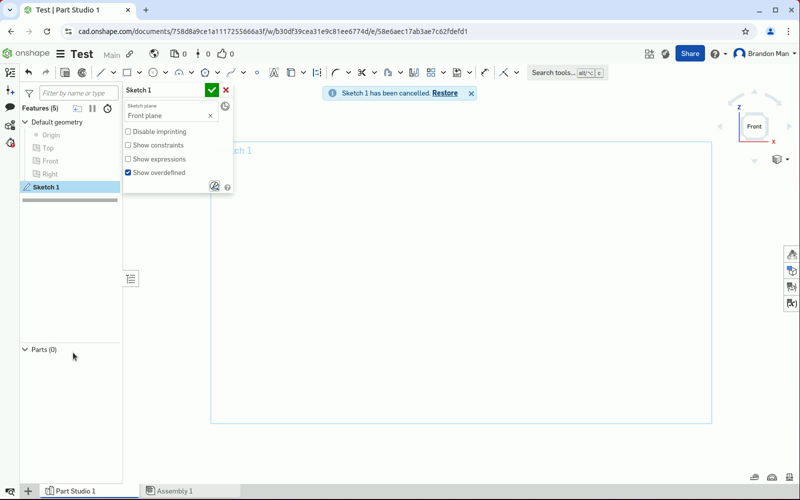
key(y)
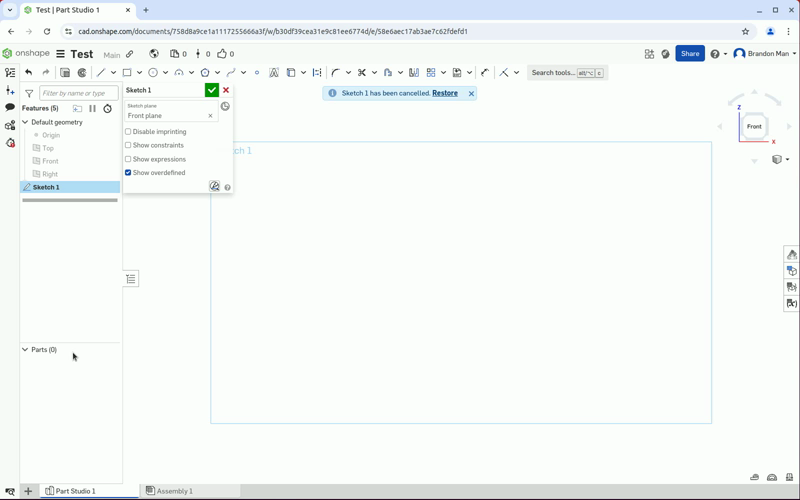
key(l)
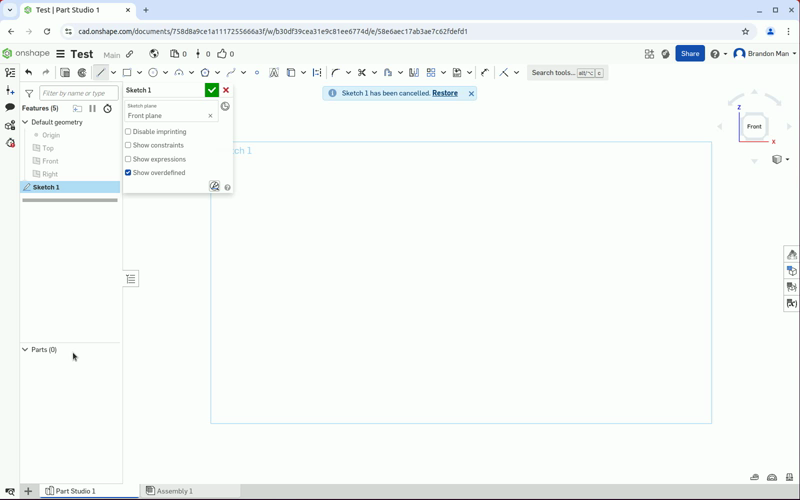
key_down(shift)
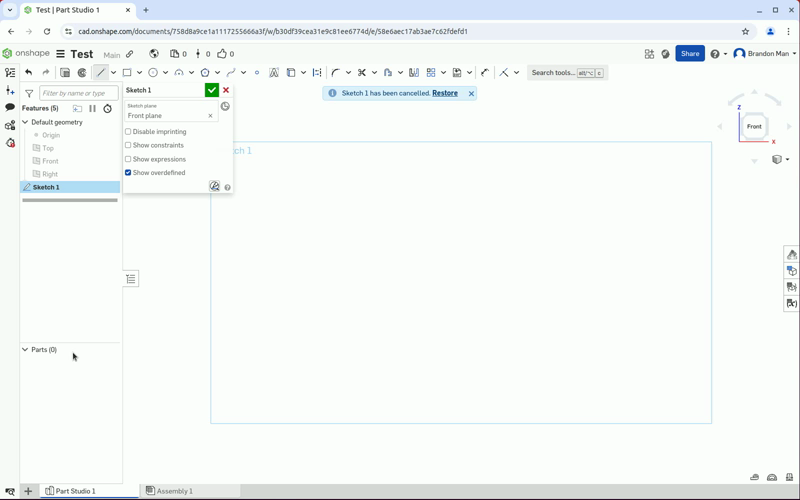
mouse_move(363, 255)
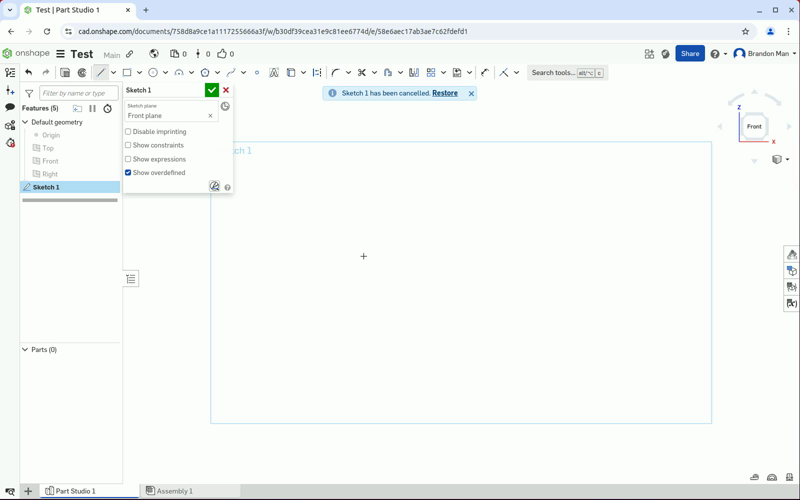
click(363, 255)
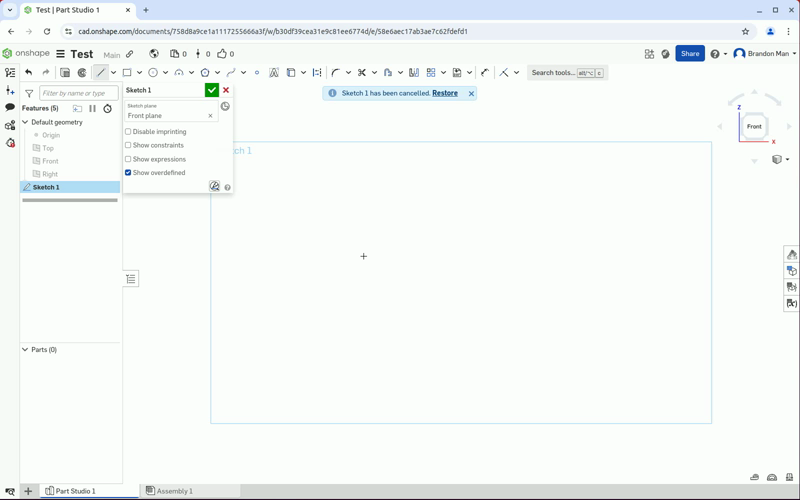
key_up(shift)
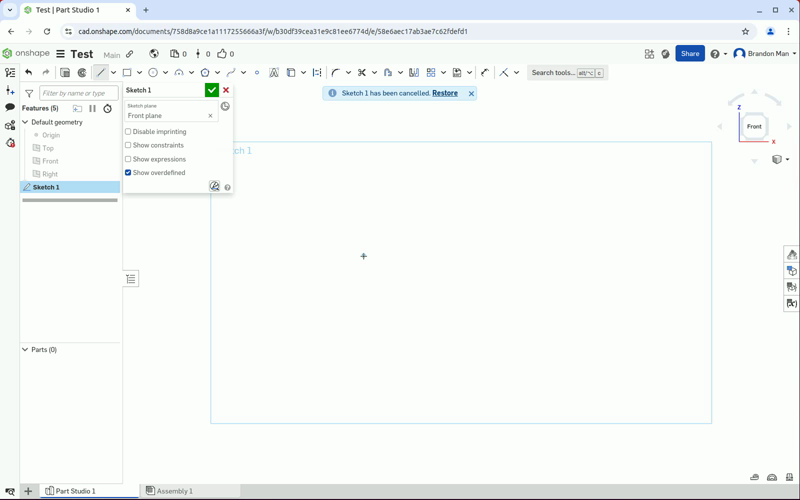
key_down(shift)
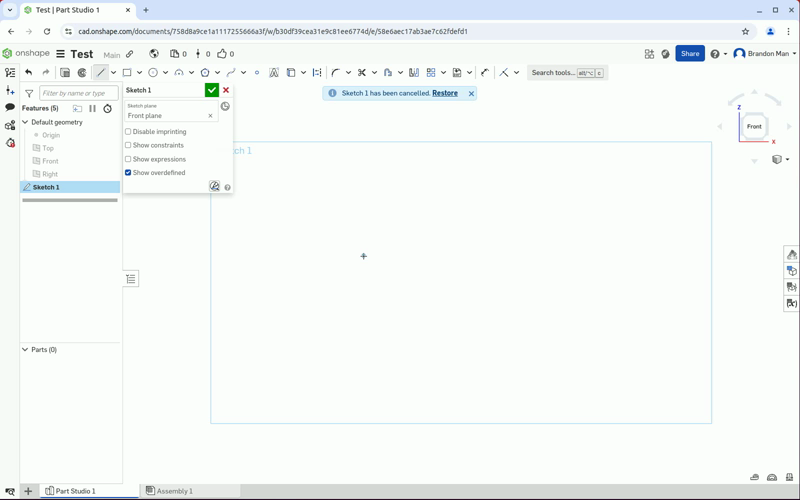
mouse_move(438, 255)
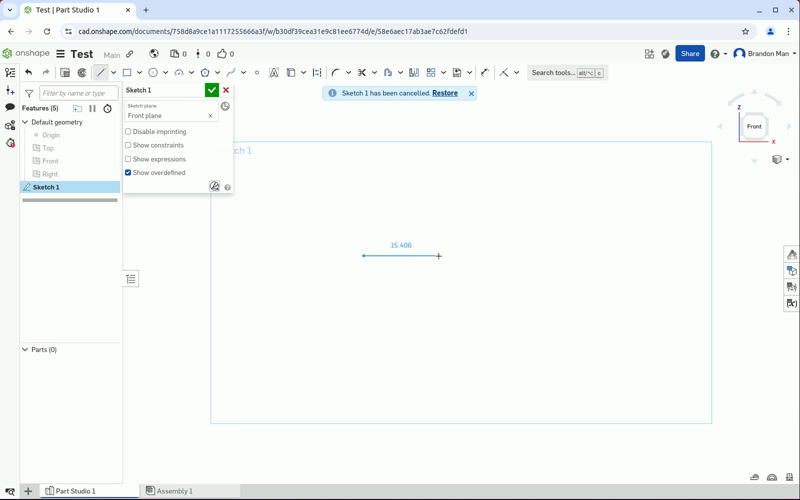
click(438, 255)
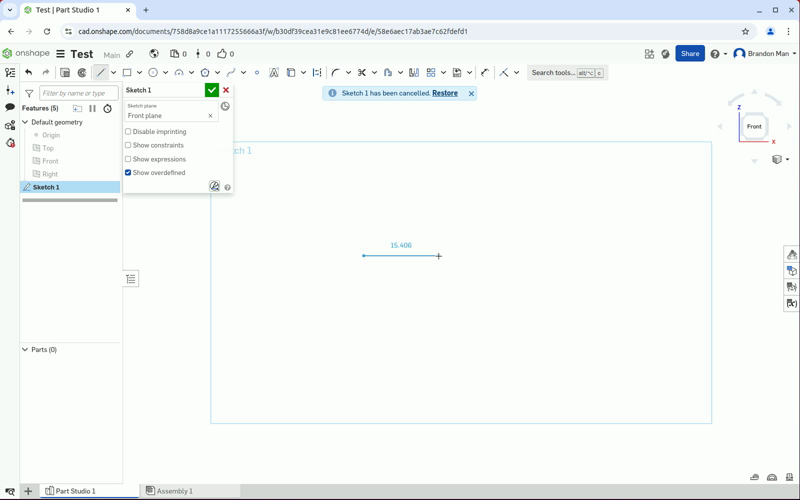
key_up(shift)
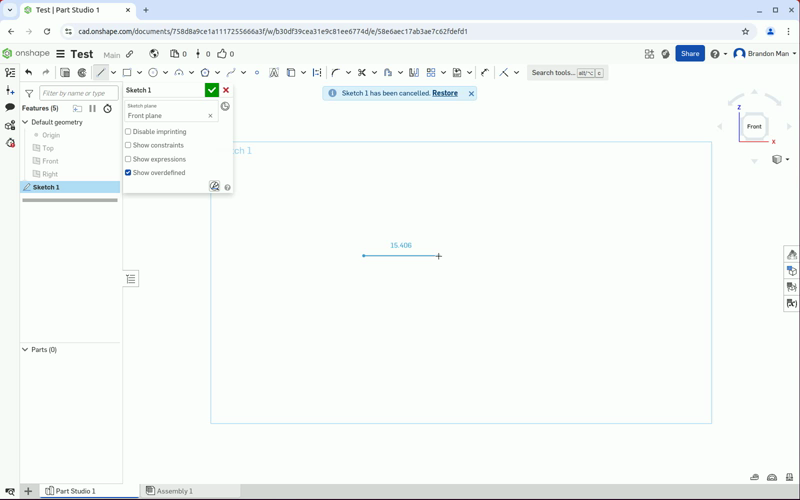
key_down(shift)
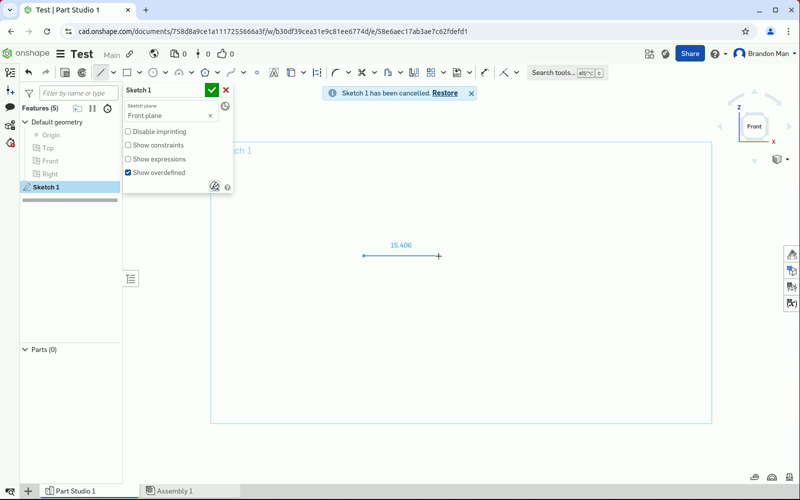
mouse_move(438, 180)
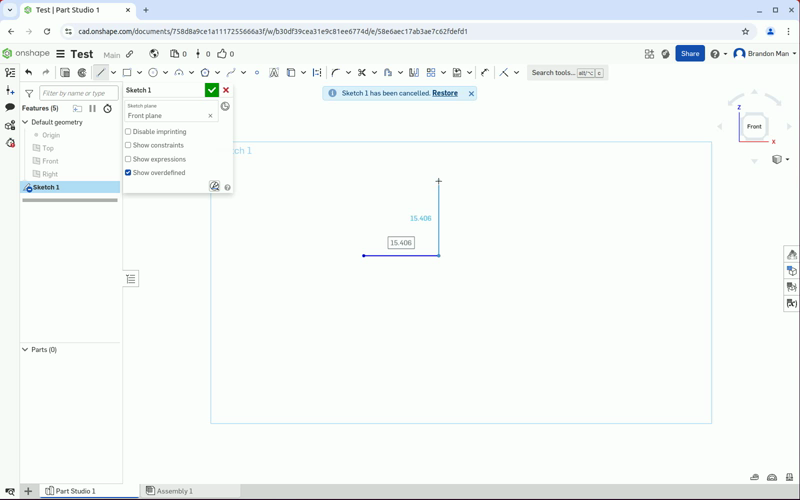
click(438, 180)
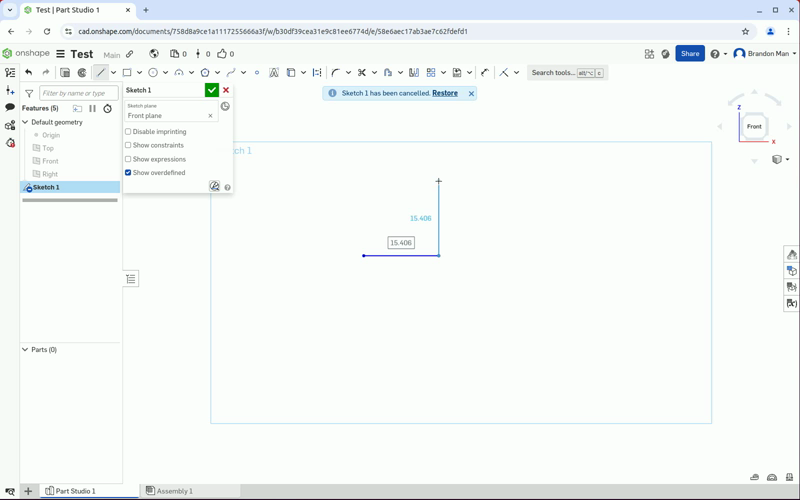
key_up(shift)
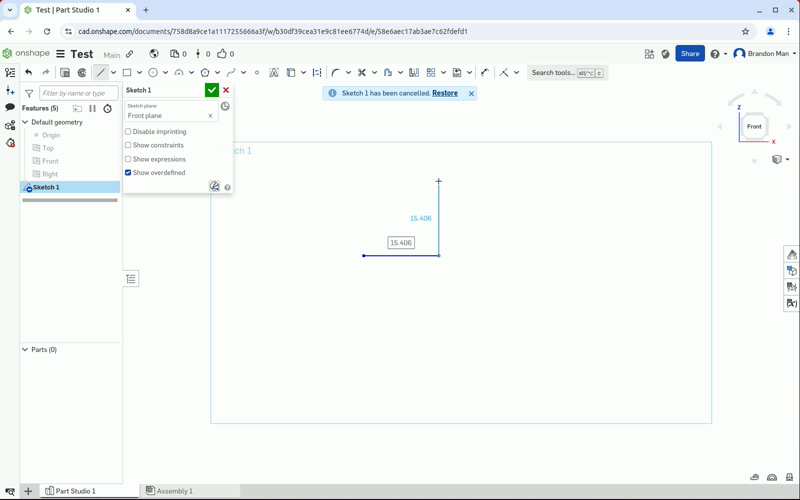
key_down(shift)
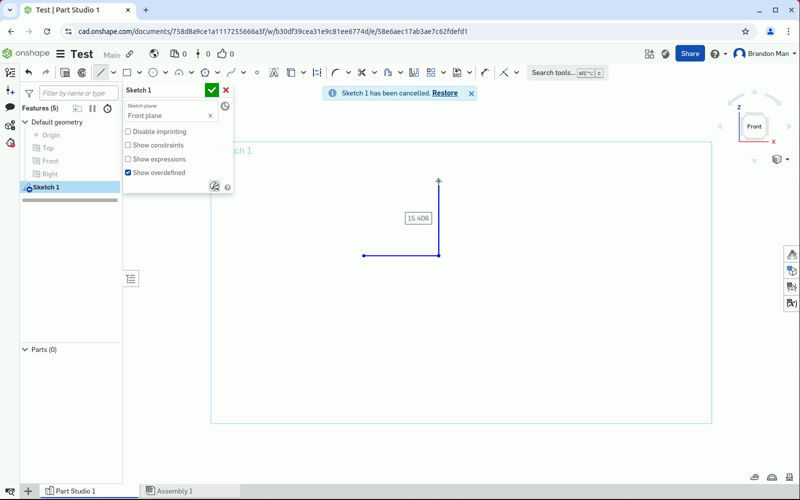
mouse_move(363, 180)
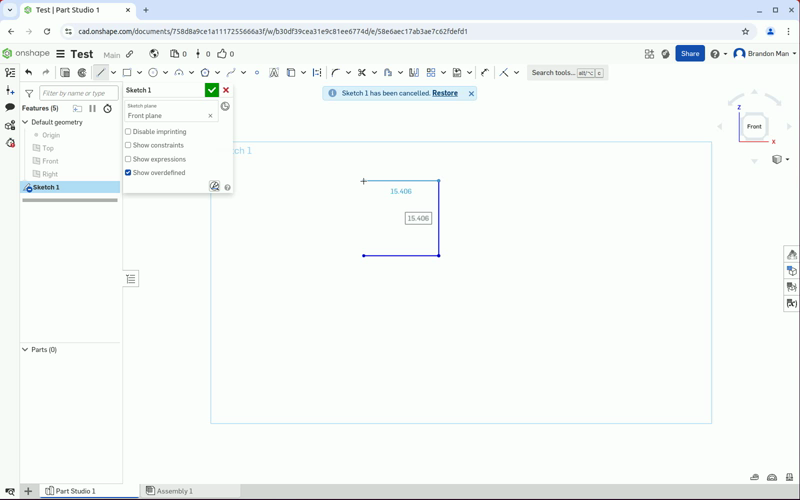
click(363, 180)
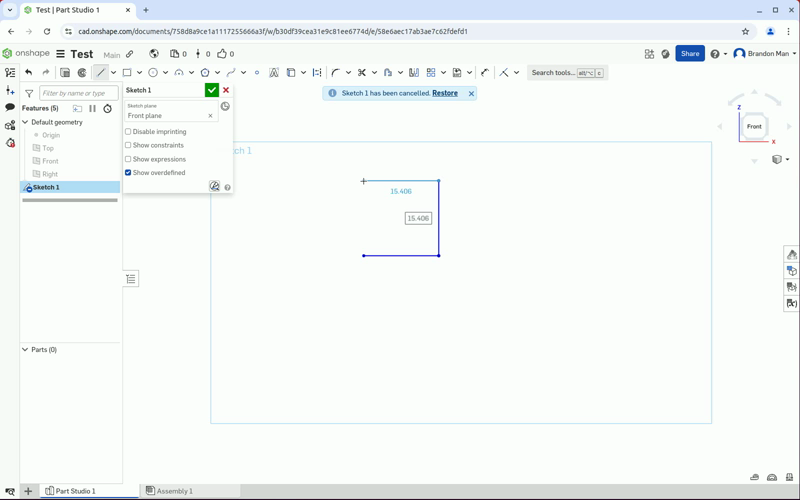
key_up(shift)
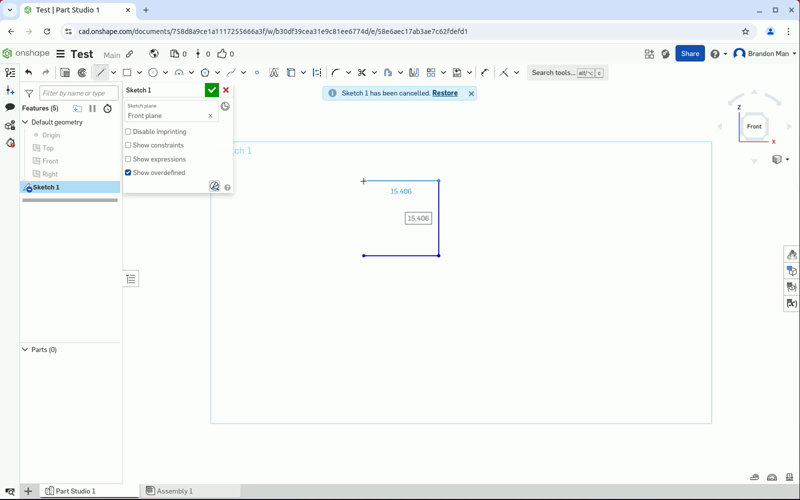
key_down(shift)
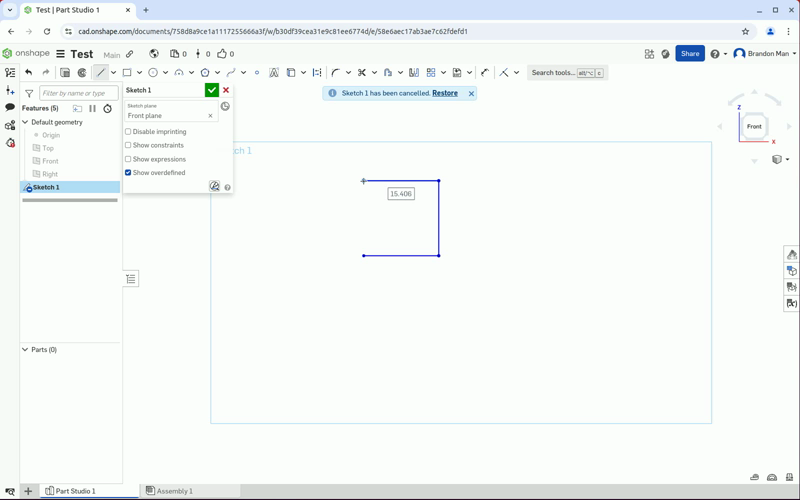
mouse_move(363, 255)
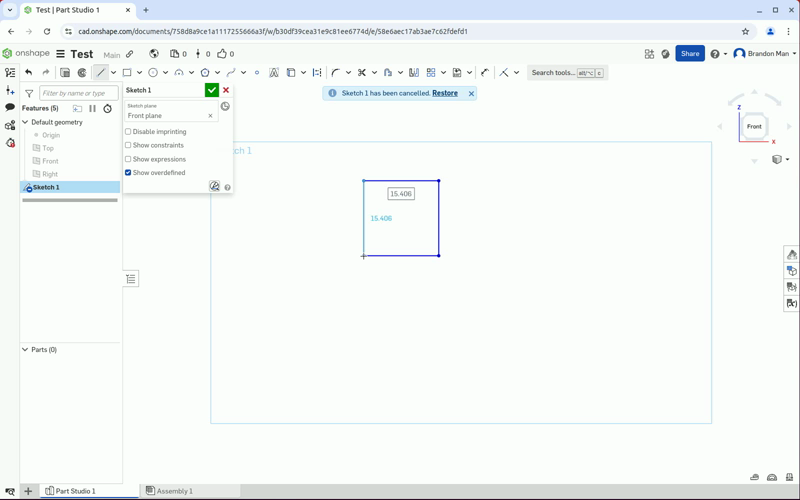
key_up(shift)
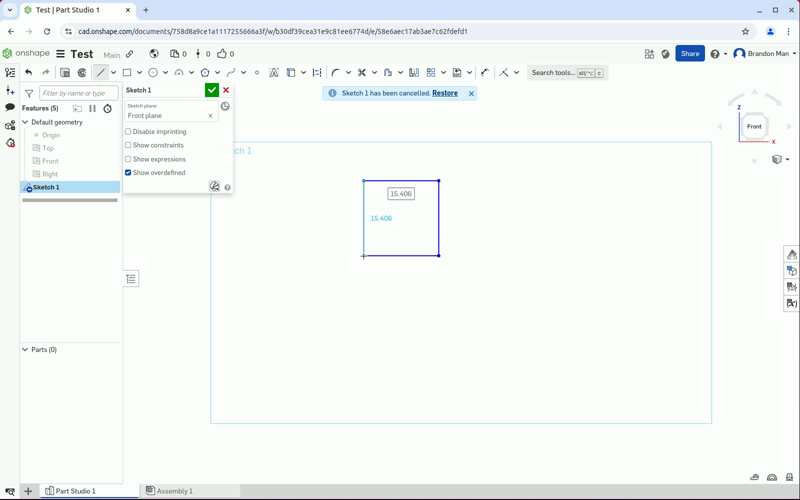
click(363, 255)
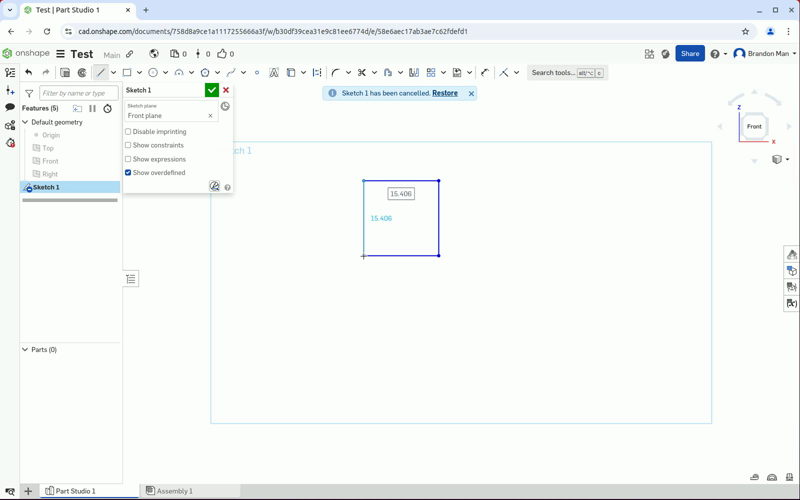
key(esc)
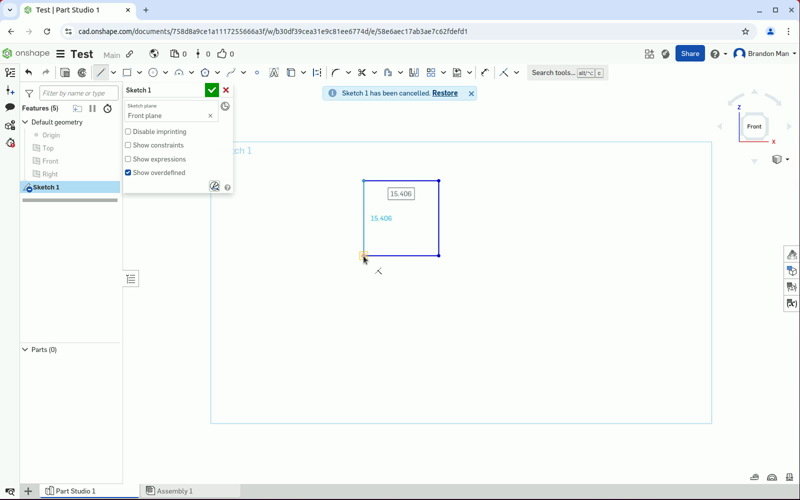
mouse_move(419, 230)
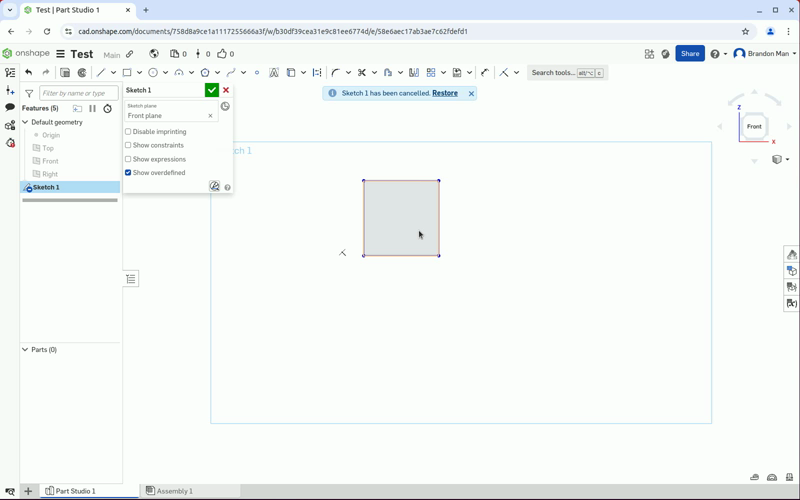
click(419, 230)
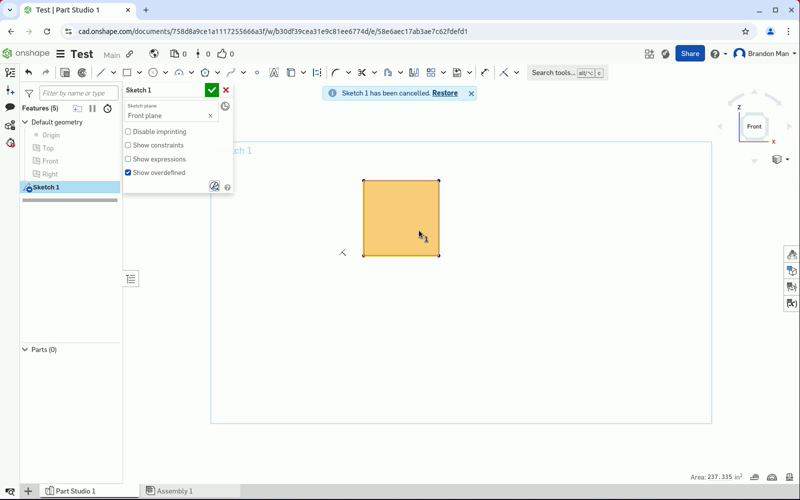
mouse_move(73, 352)
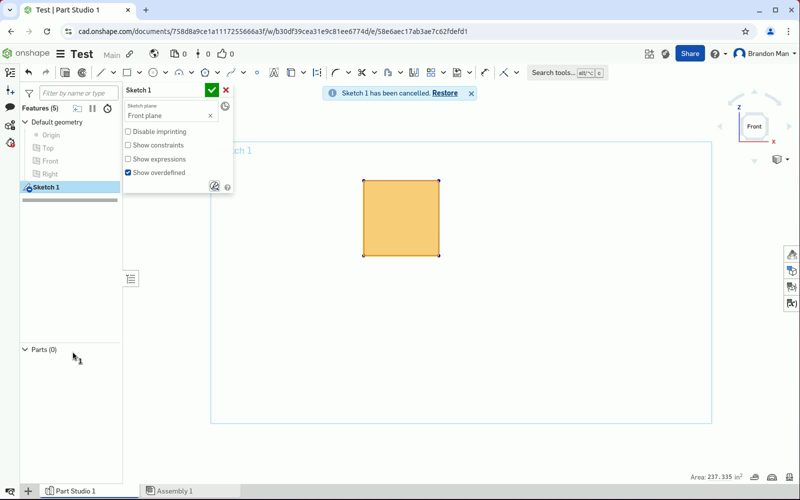
key(shift+y)
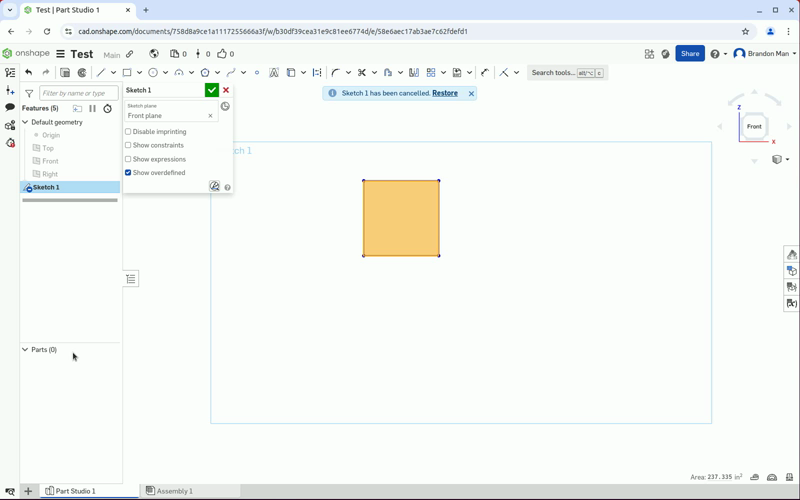
key(shift+e)
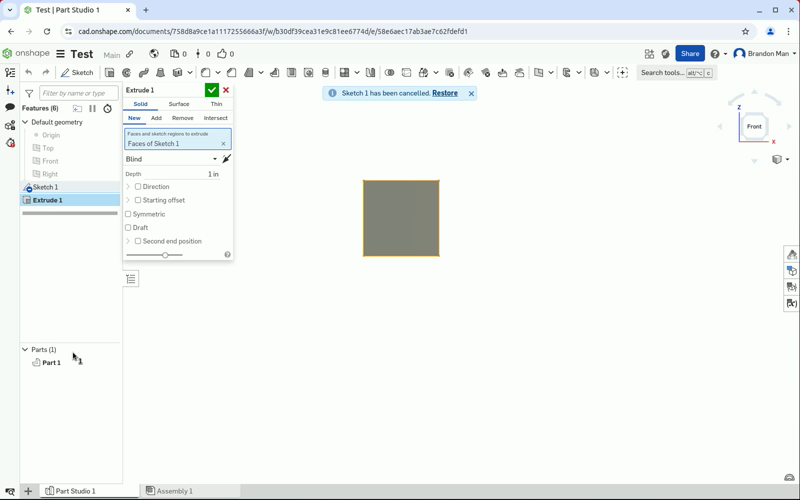
mouse_move(143, 106)
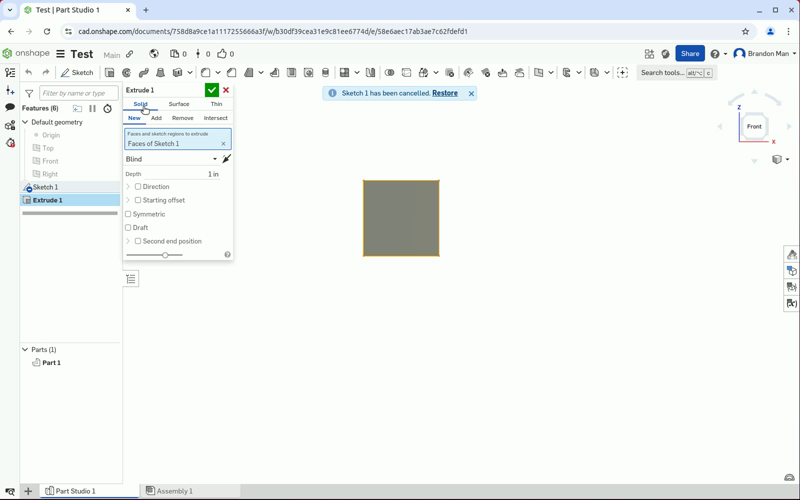
click(143, 106)
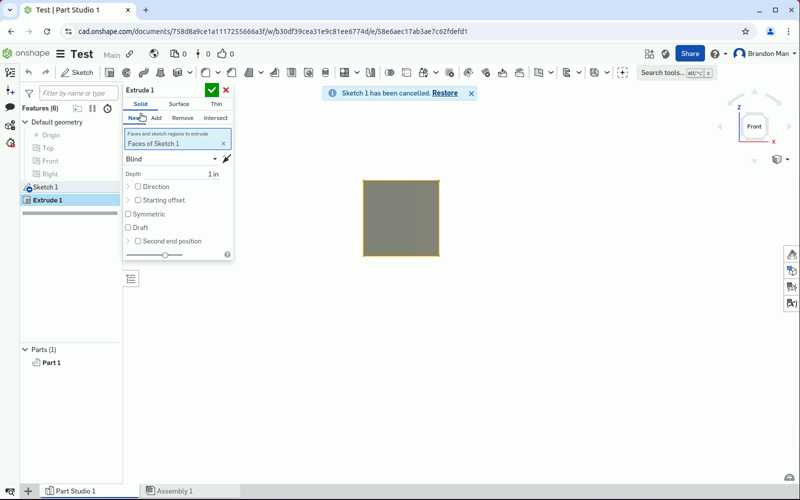
mouse_move(137, 120)
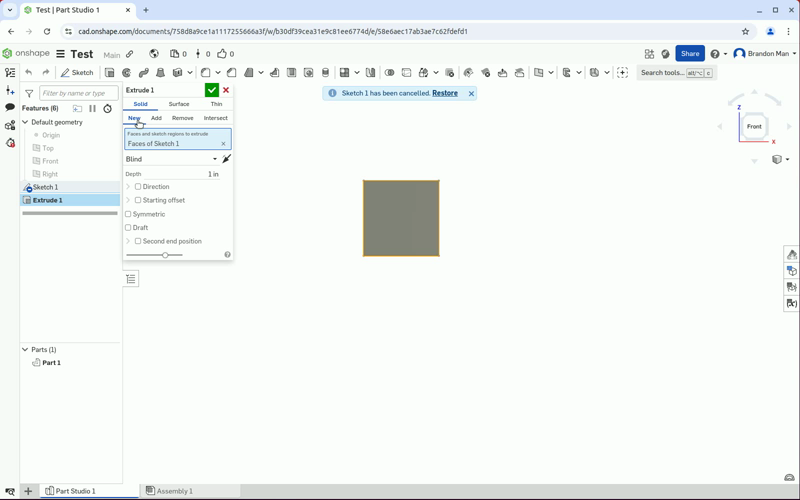
click(137, 120)
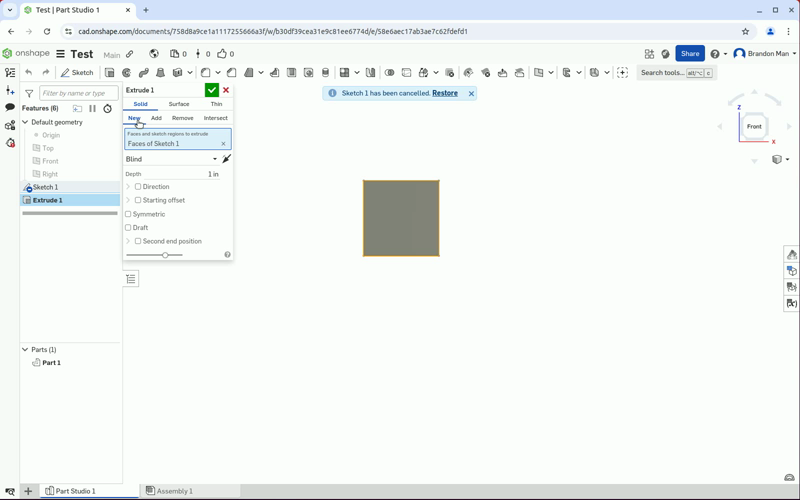
key(tab, 4)
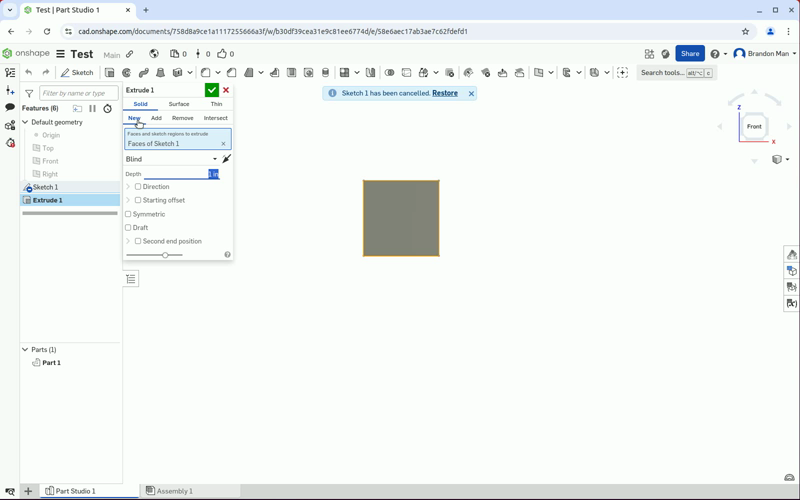
text(15.405)
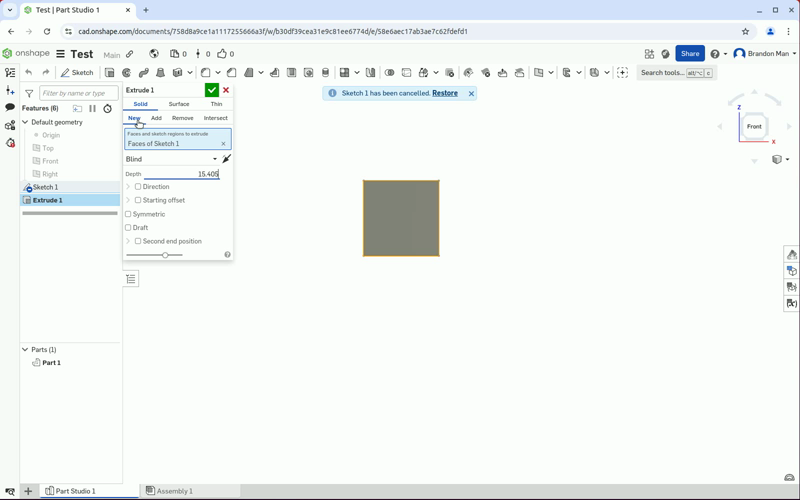
key(enter)
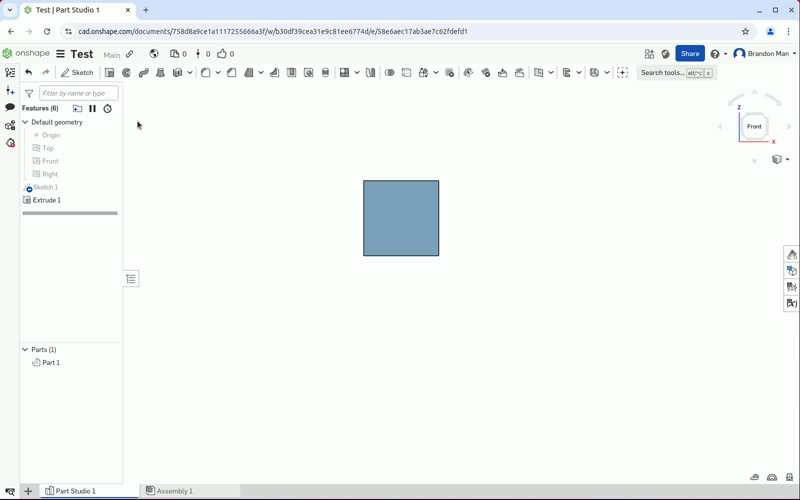
key(shift+h)
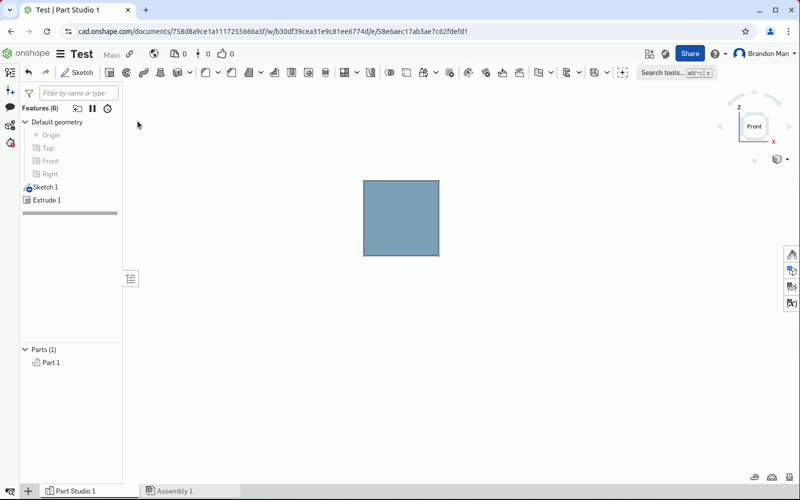
key(shift+h)
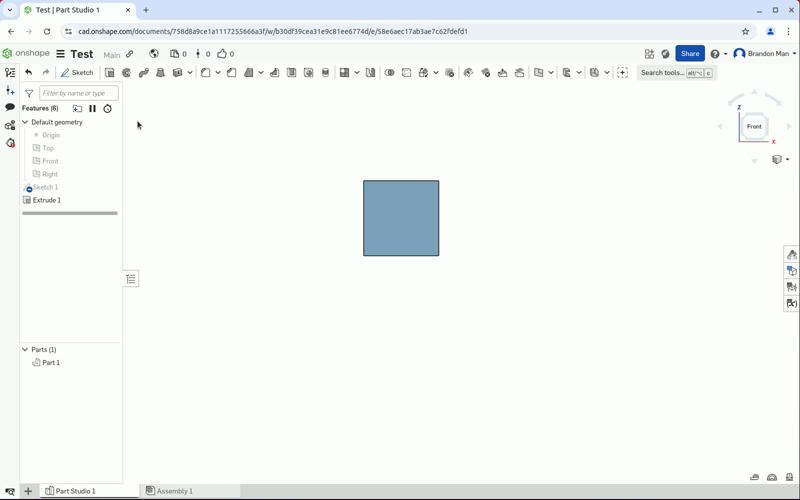
mouse_move(73, 189)
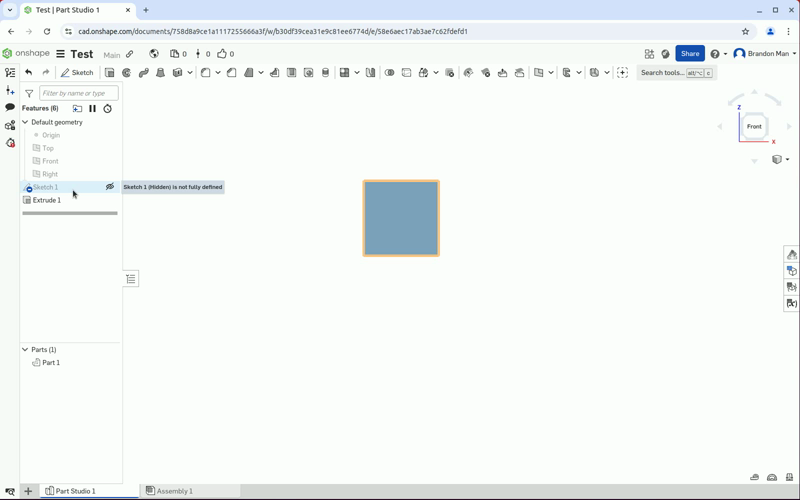
click(73, 189)
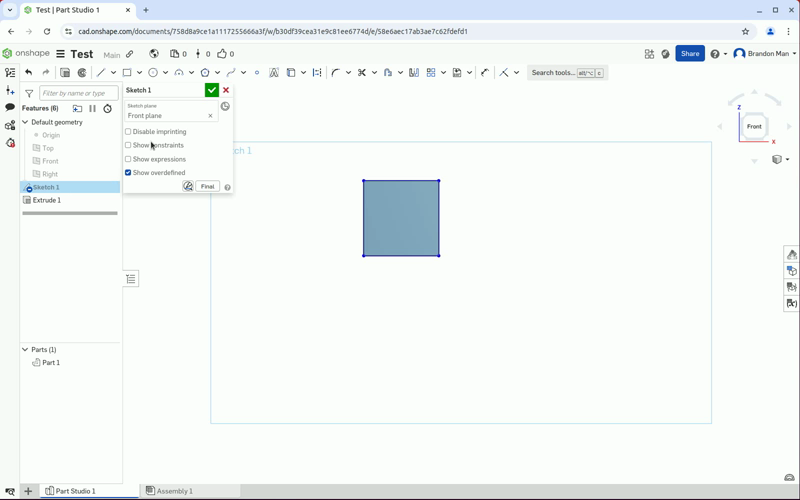
mouse_move(229, 92)
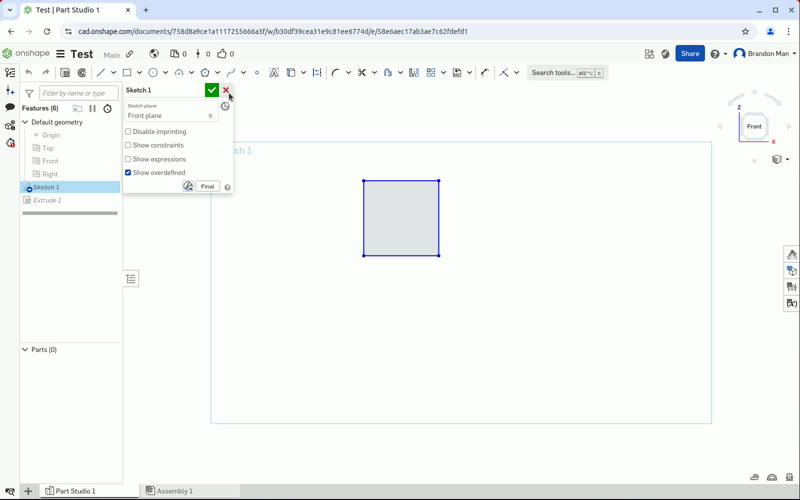
click(229, 92)
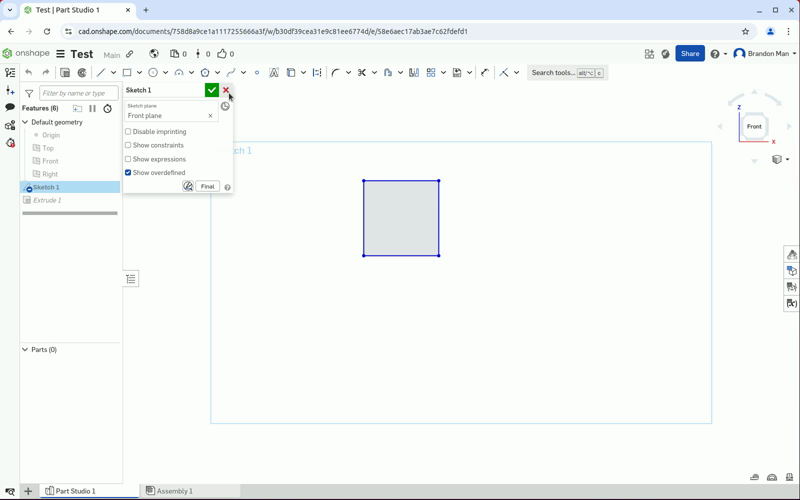
key(shift+s)
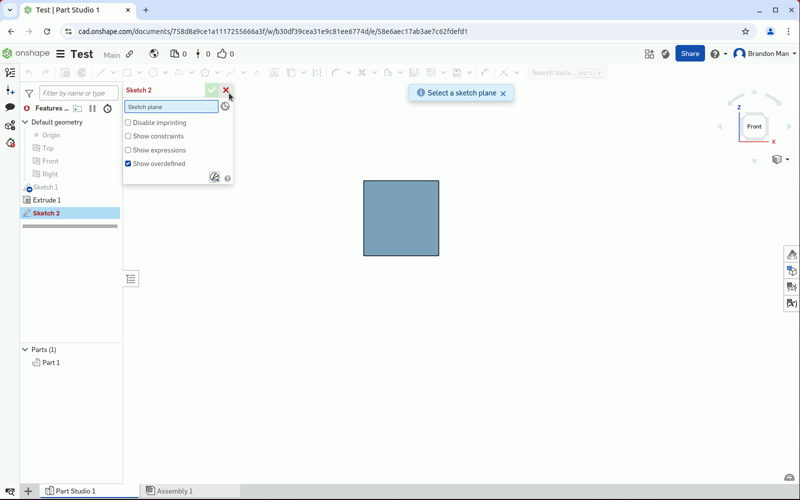
mouse_move(73, 163)
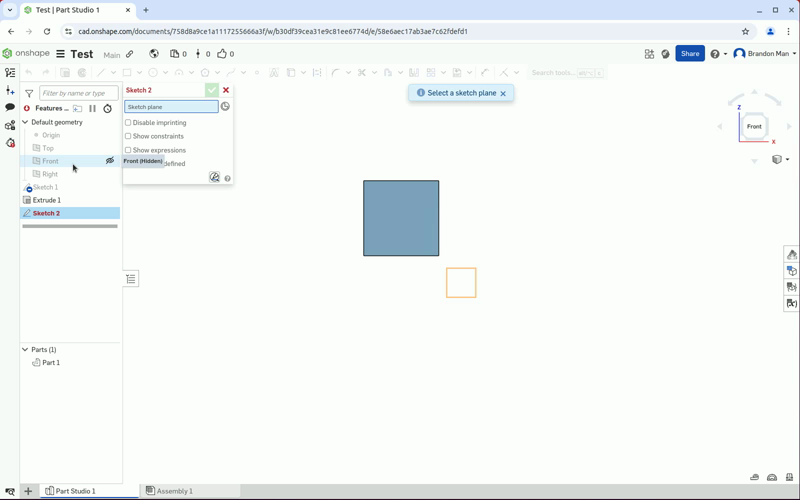
click(73, 163)
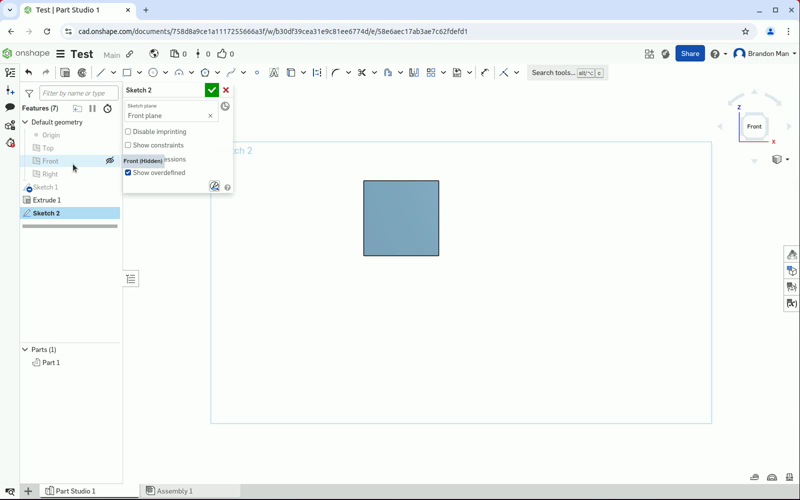
mouse_move(73, 352)
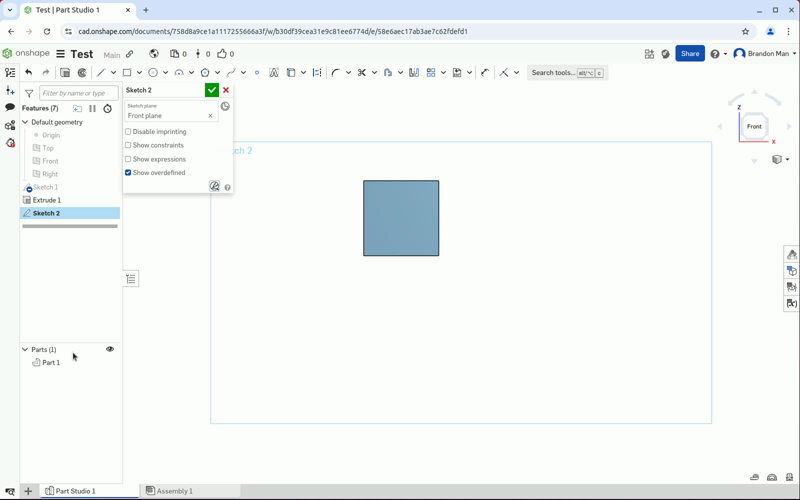
key(y)
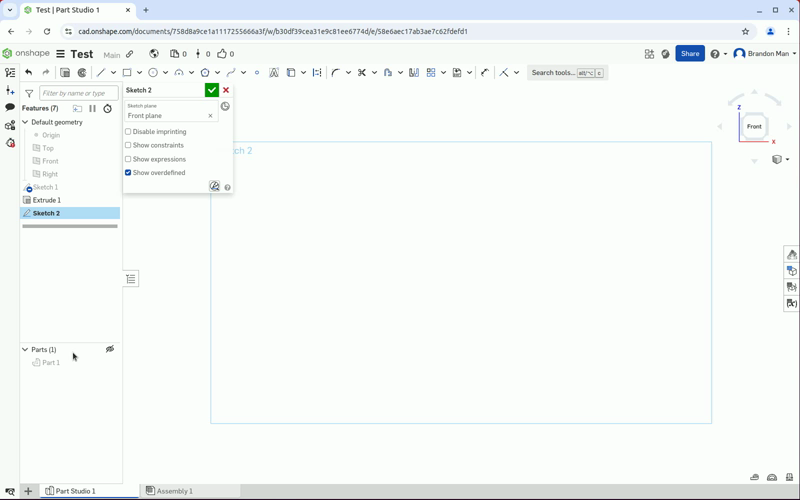
key(l)
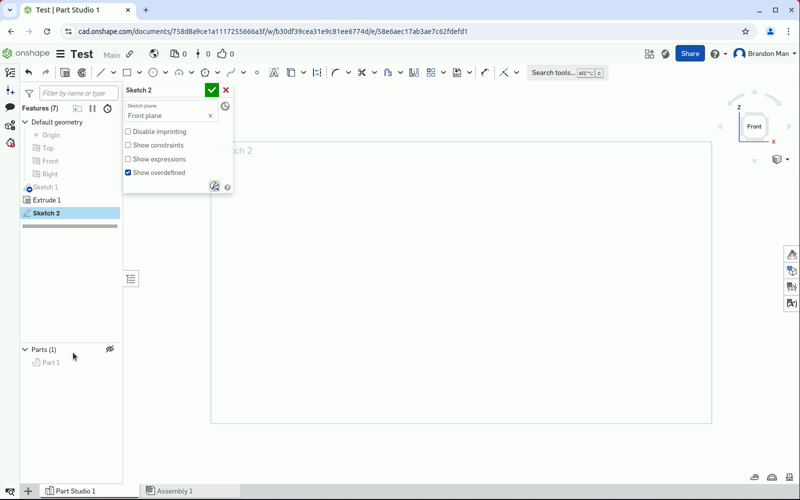
key_down(shift)
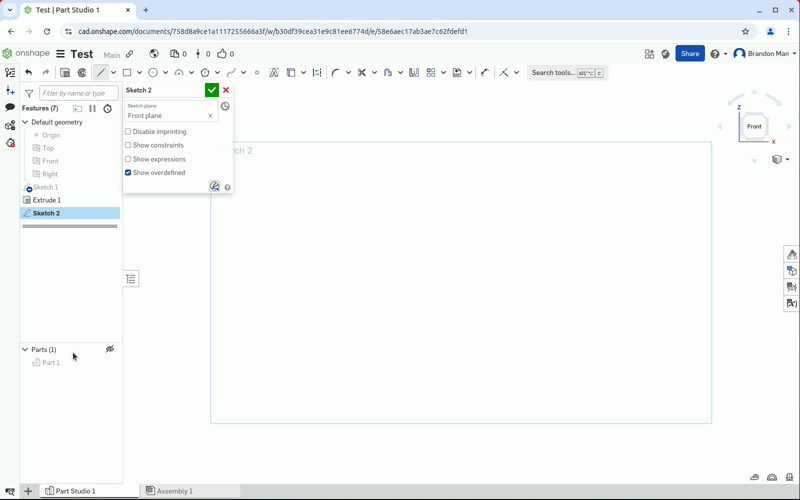
mouse_move(464, 227)
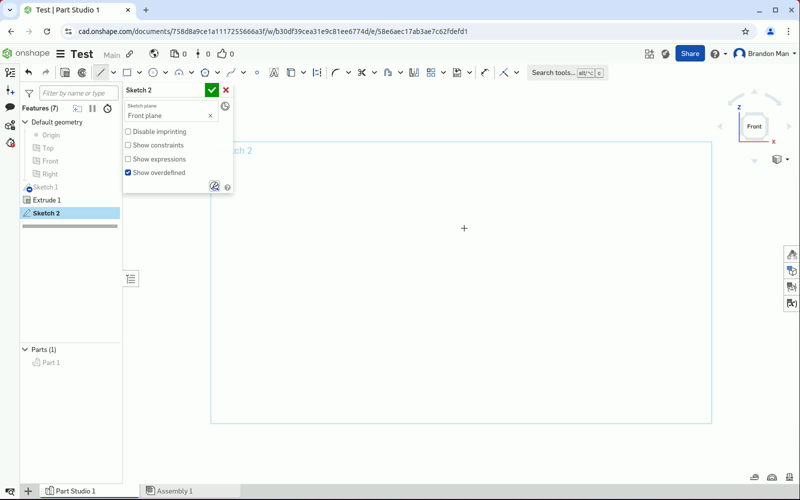
click(464, 227)
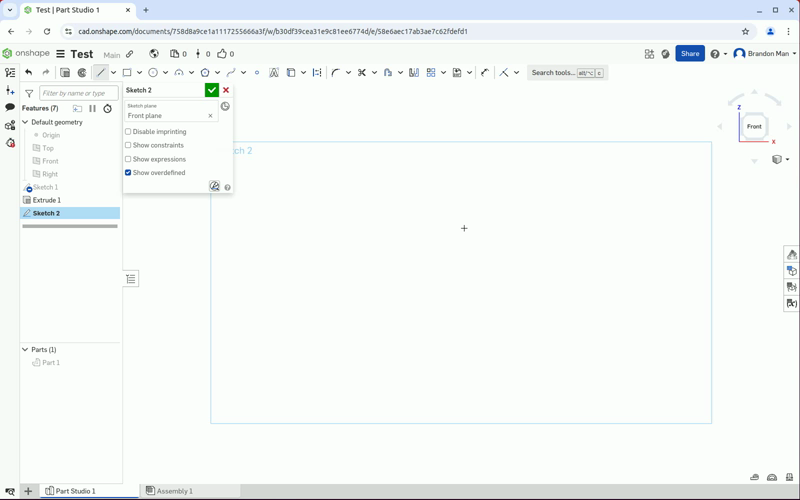
key_up(shift)
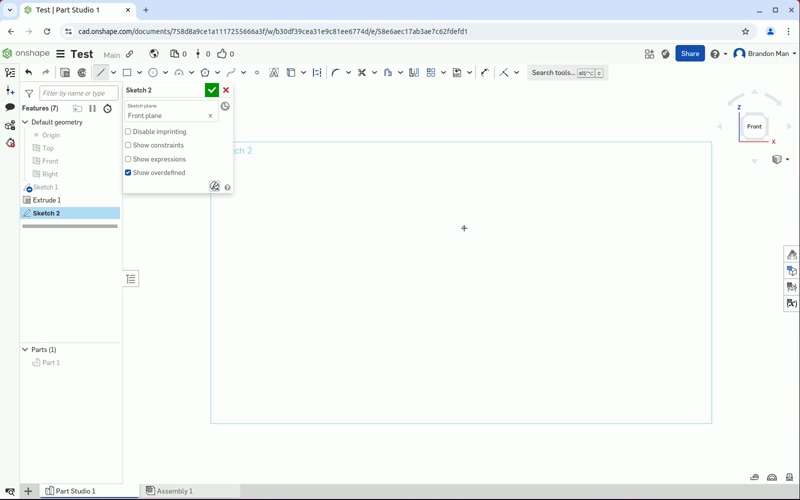
key_down(shift)
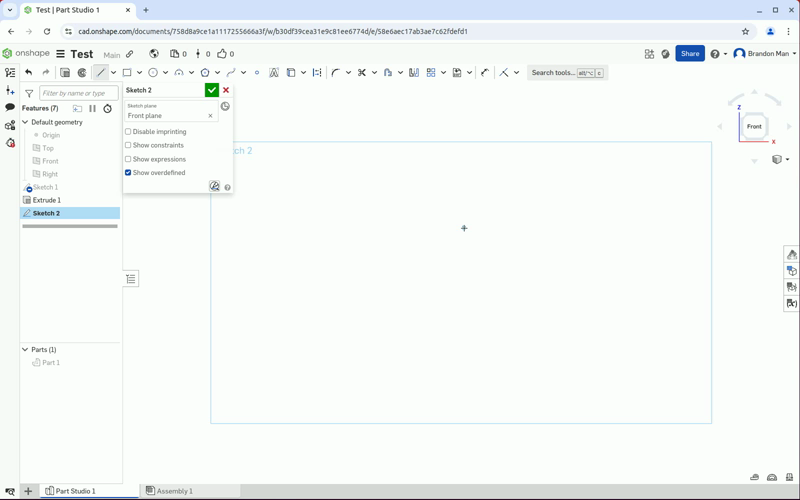
mouse_move(539, 228)
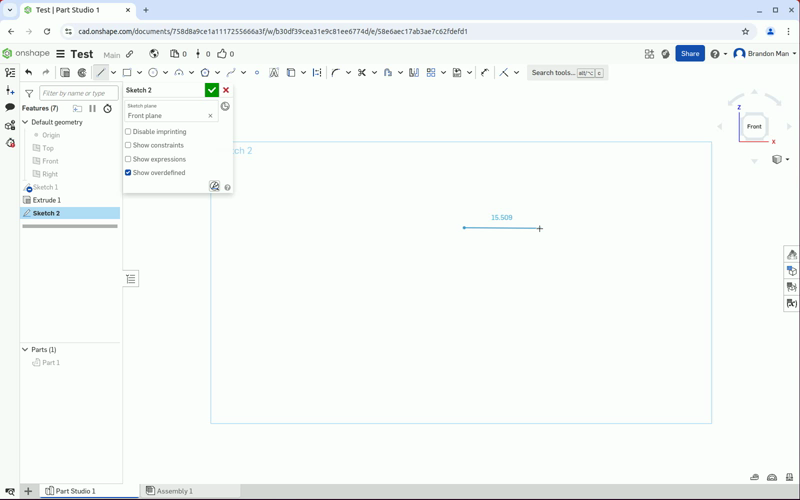
click(539, 228)
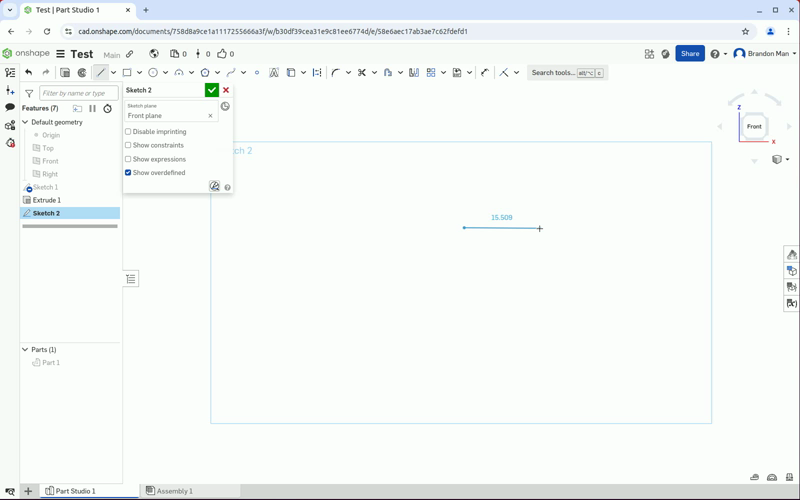
key_up(shift)
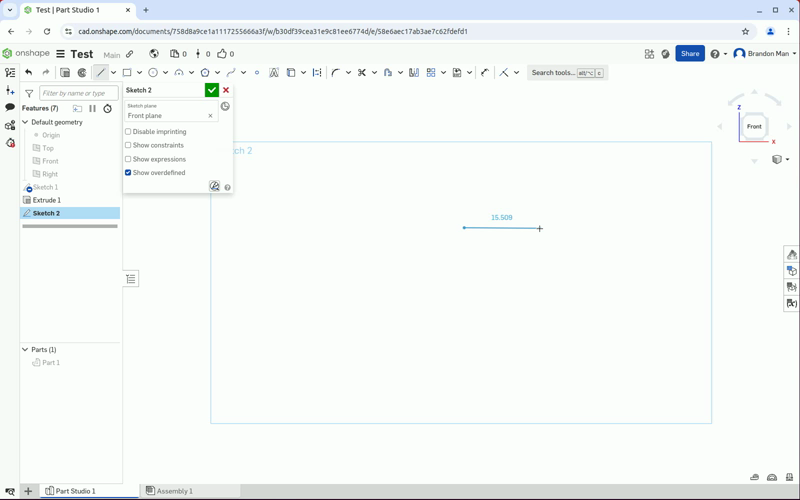
key_down(shift)
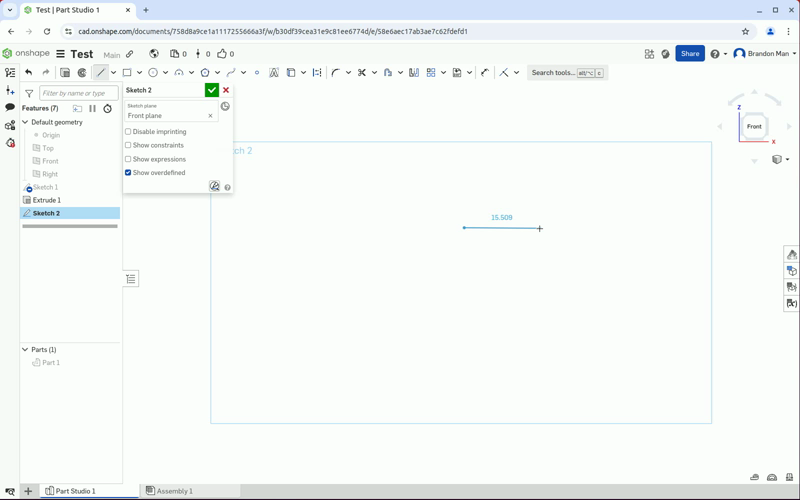
mouse_move(569, 228)
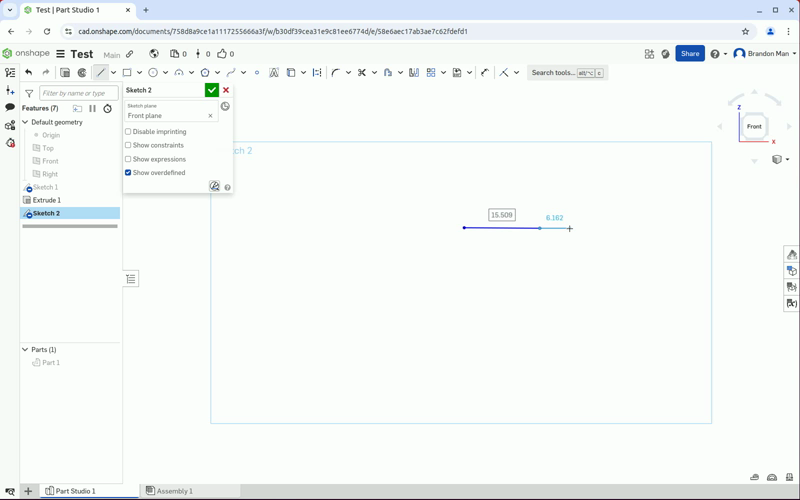
mouse_move(539, 189)
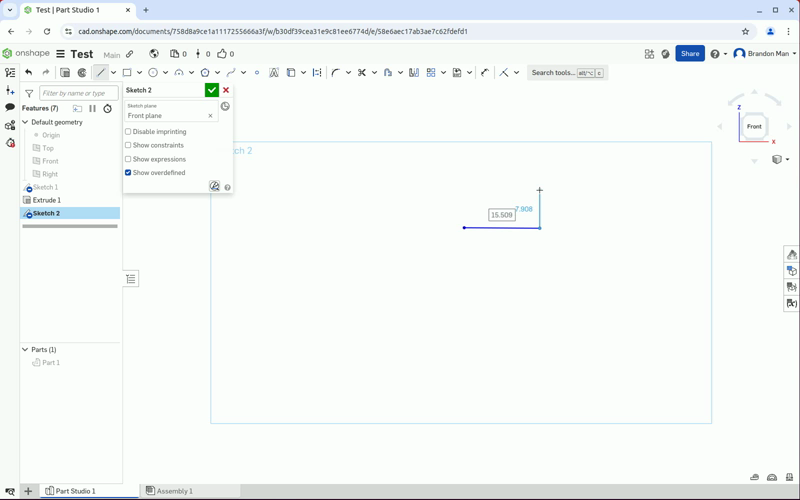
click(539, 189)
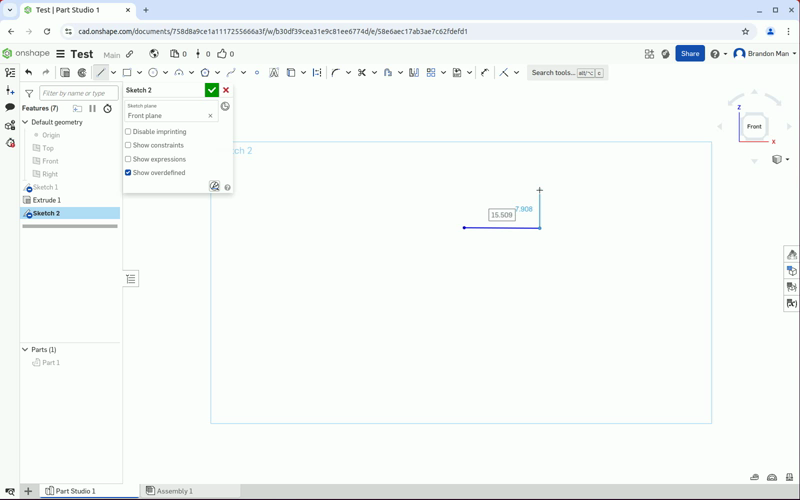
key_up(shift)
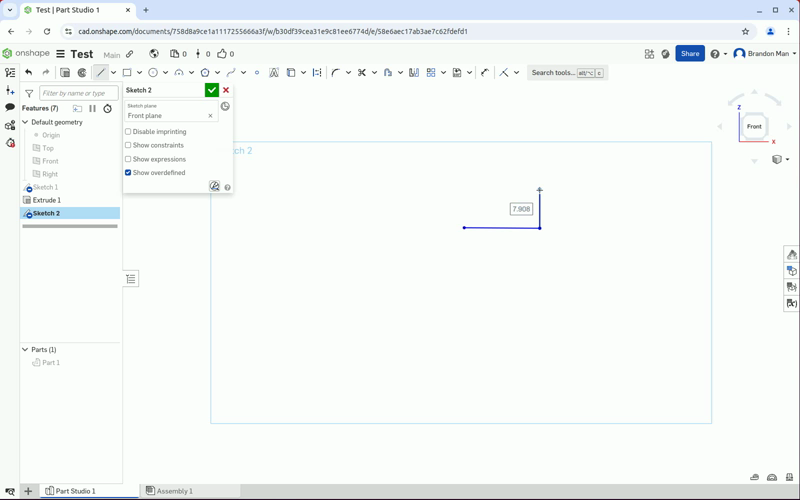
key_down(shift)
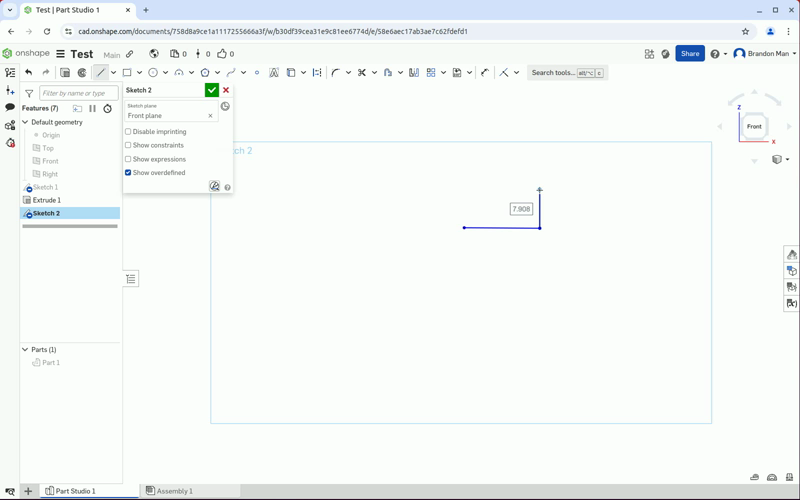
mouse_move(464, 189)
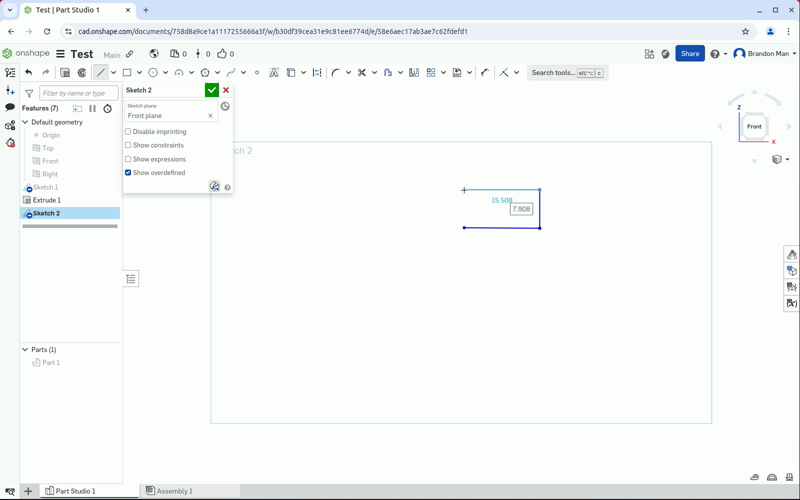
click(464, 189)
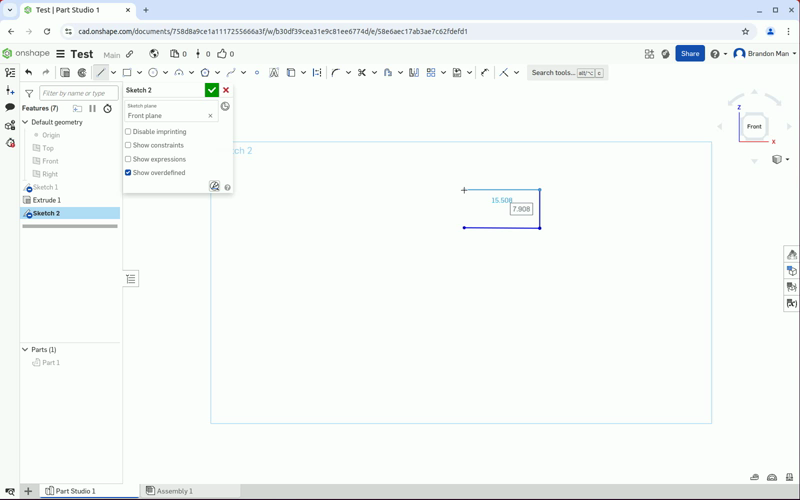
key_up(shift)
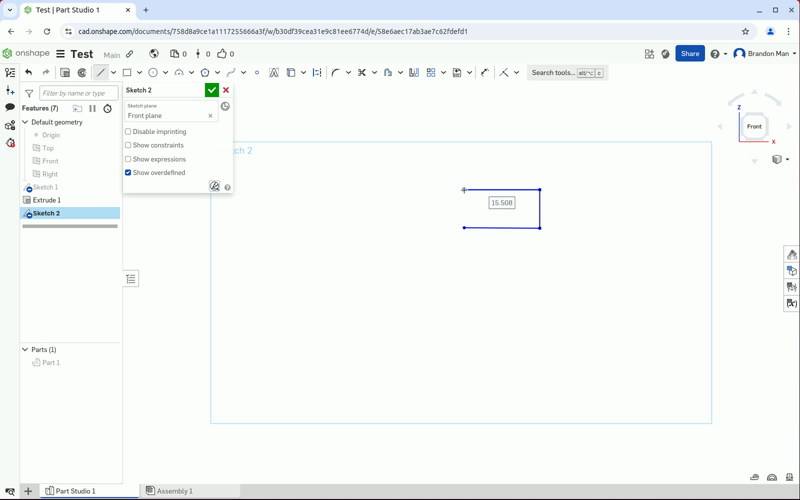
mouse_move(494, 189)
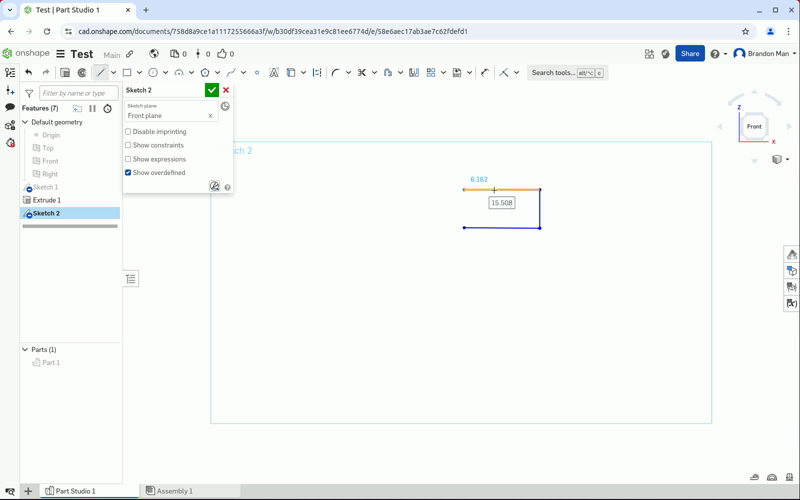
key_down(shift)
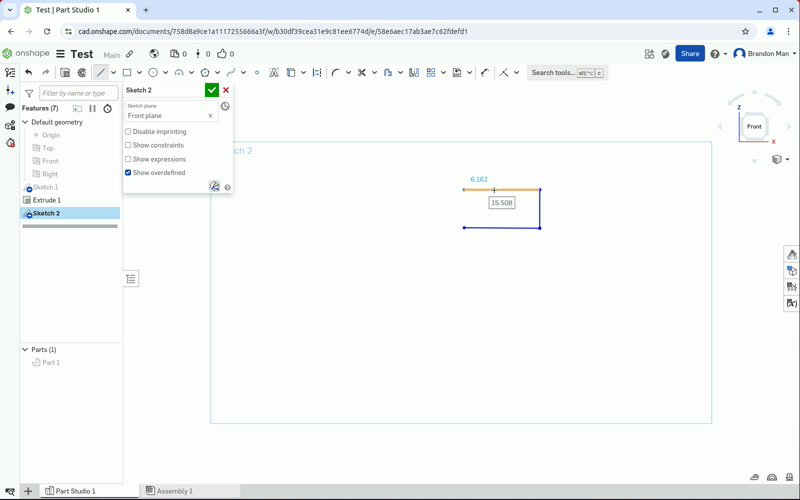
mouse_move(464, 227)
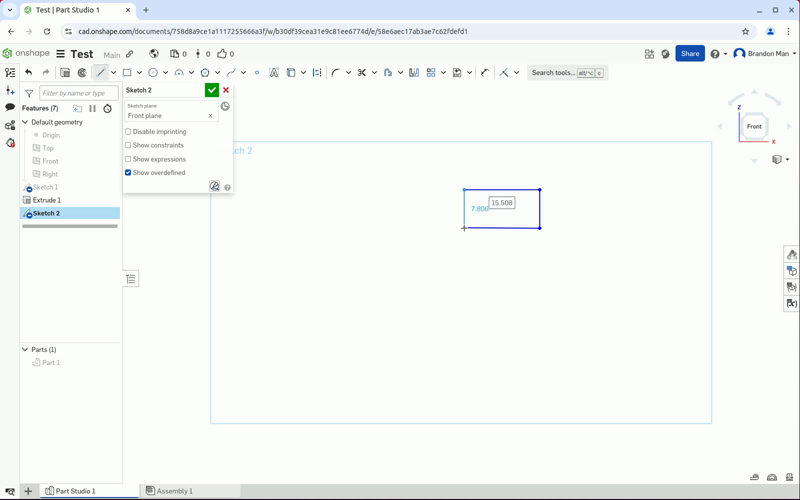
key_up(shift)
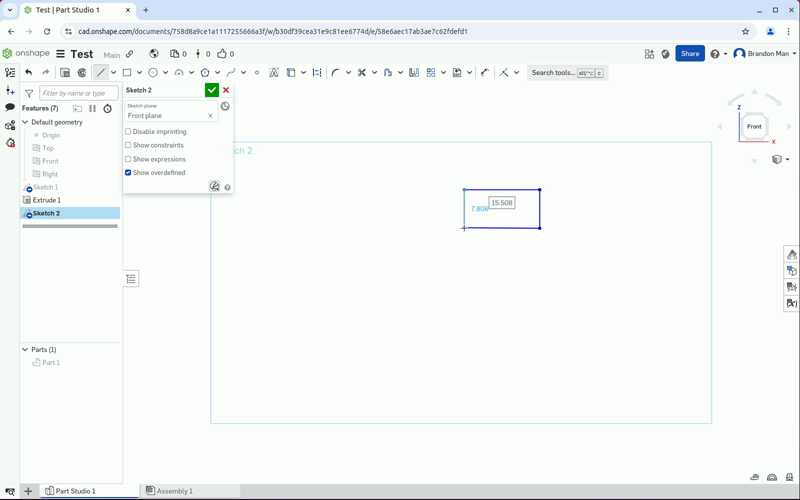
click(464, 227)
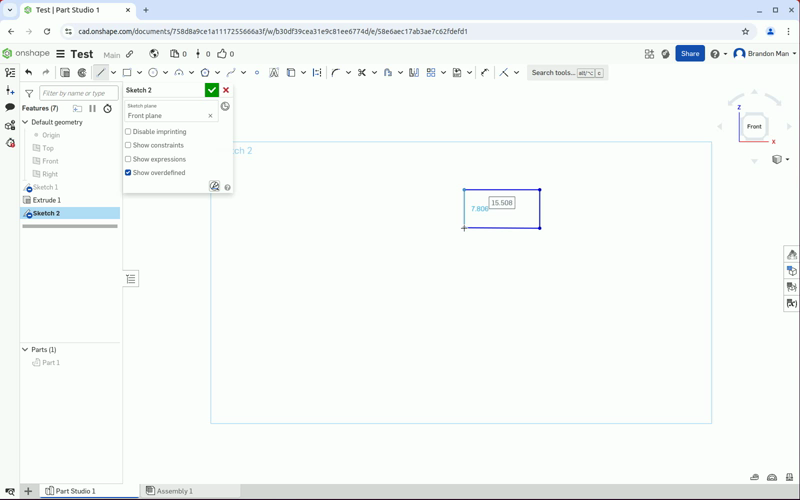
key(esc)
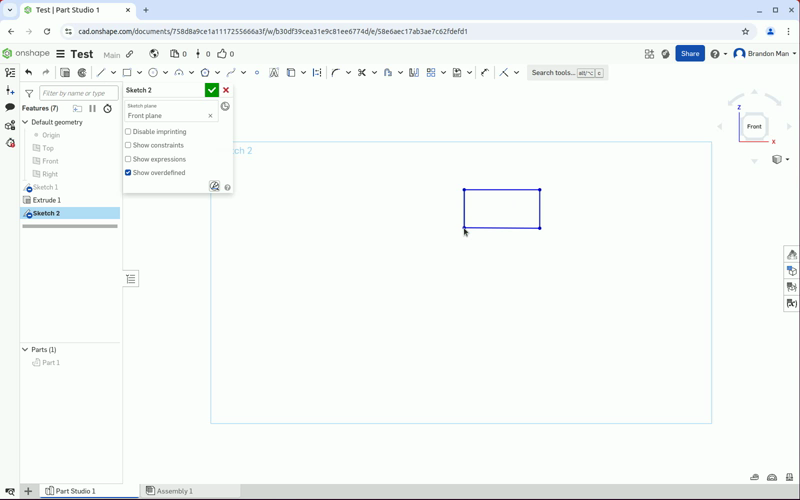
mouse_move(494, 216)
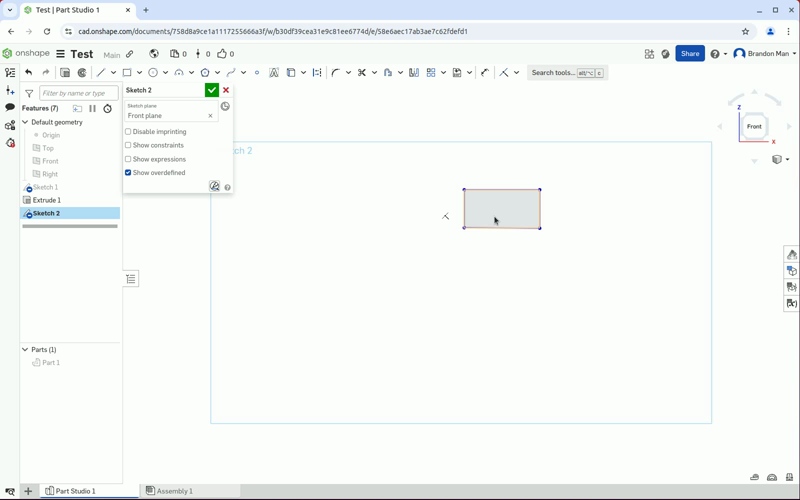
click(494, 216)
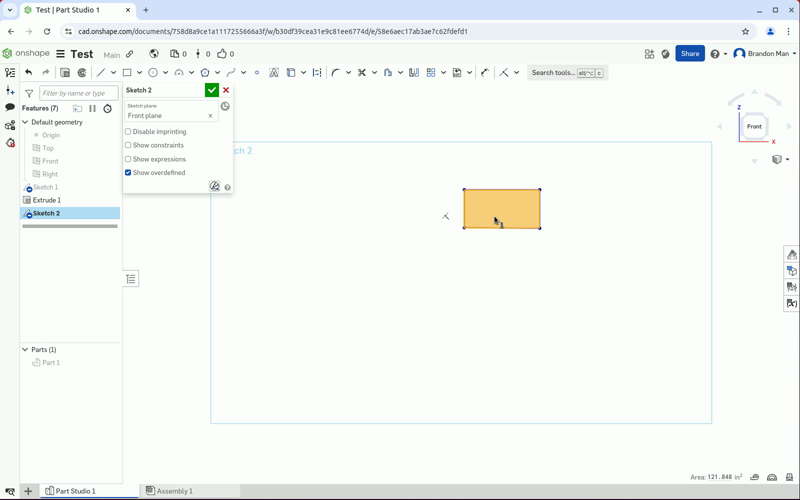
mouse_move(73, 352)
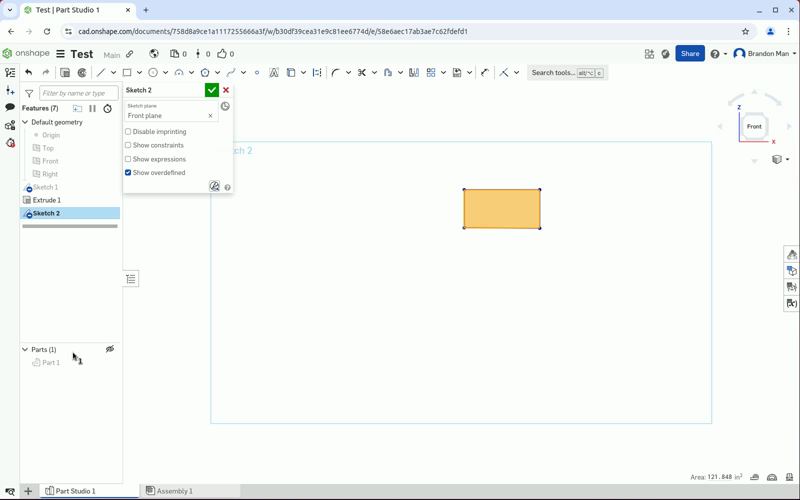
key(shift+y)
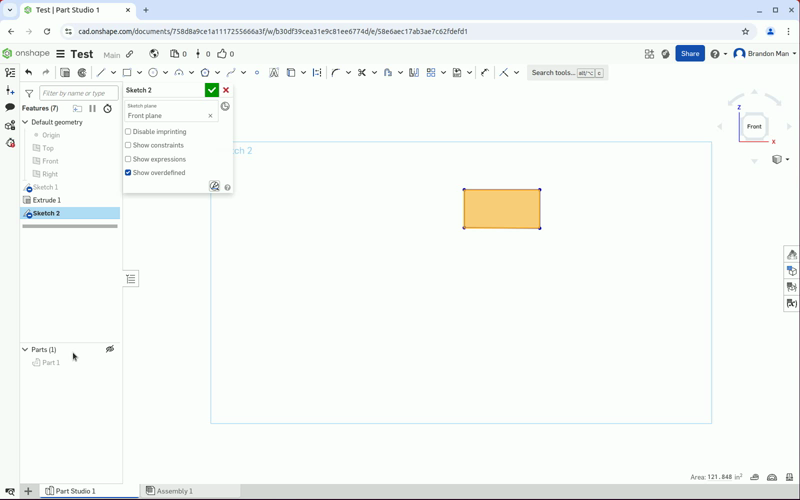
key(shift+e)
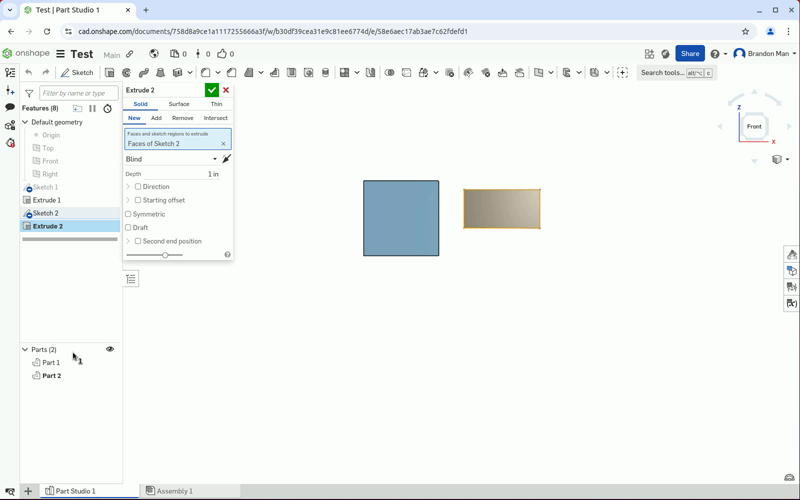
mouse_move(143, 106)
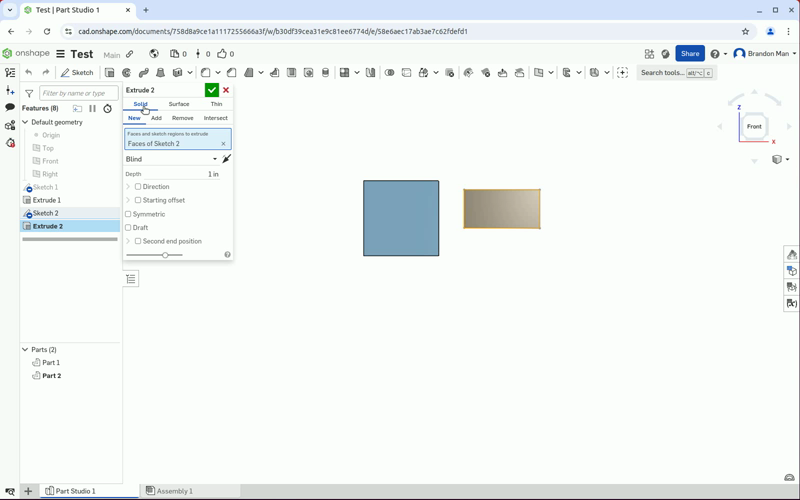
click(143, 106)
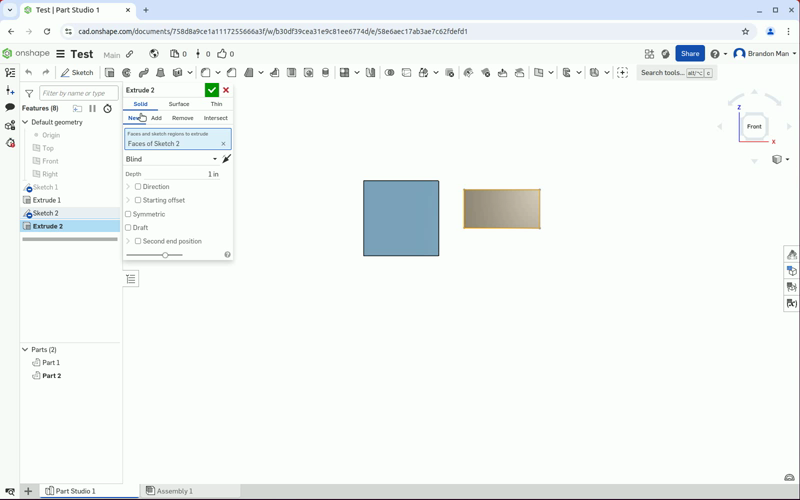
mouse_move(137, 120)
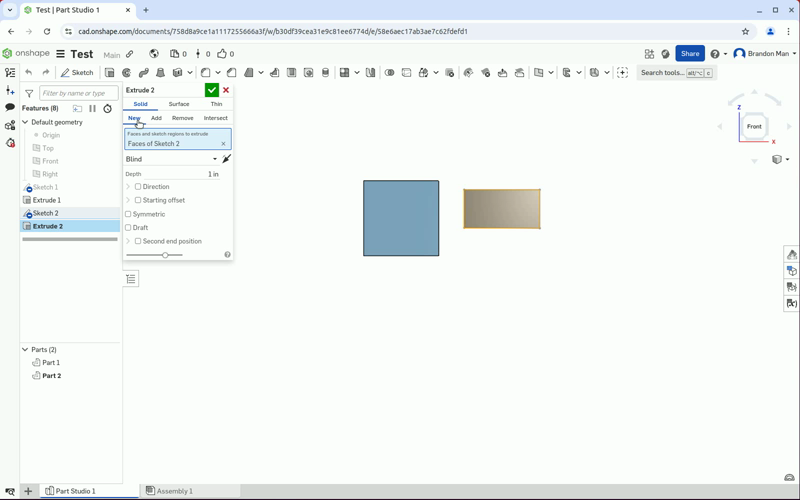
click(137, 120)
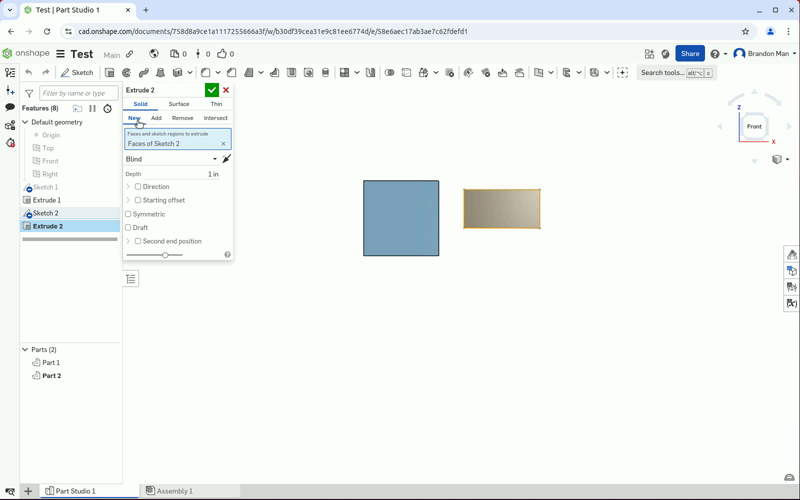
key(tab, 4)
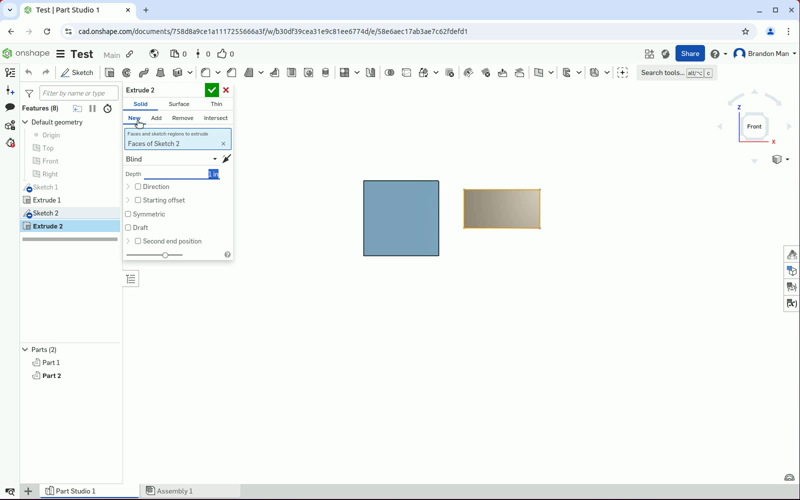
text(15.405)
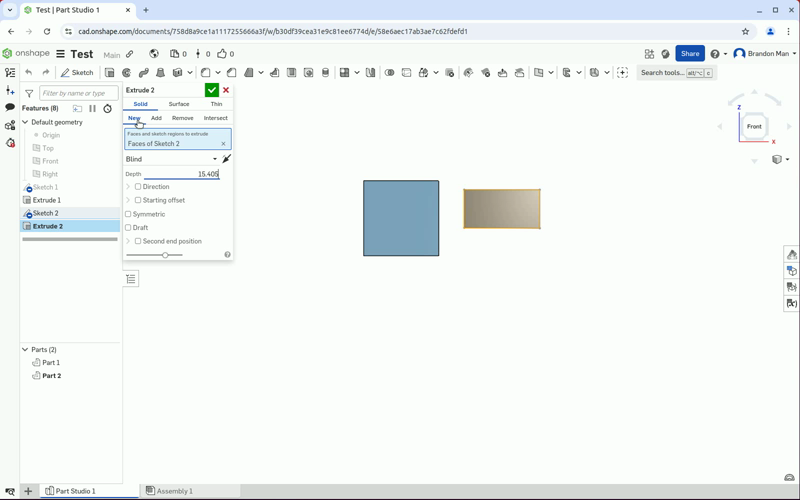
key(enter)
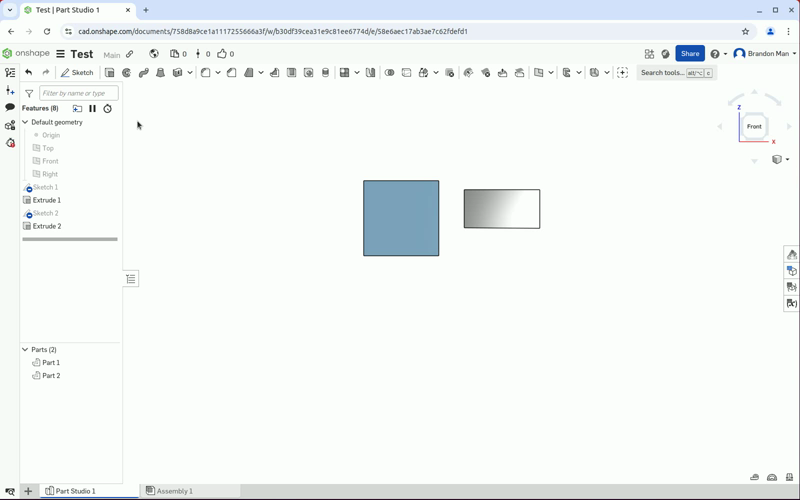
key(shift+h)
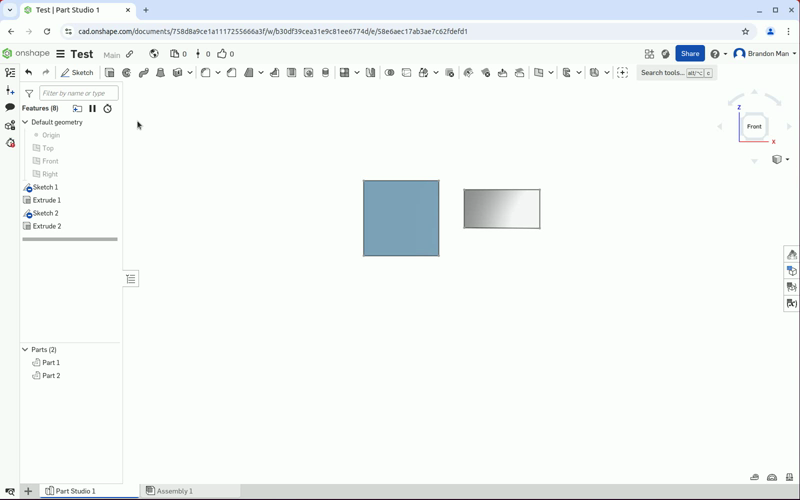
key(shift+h)
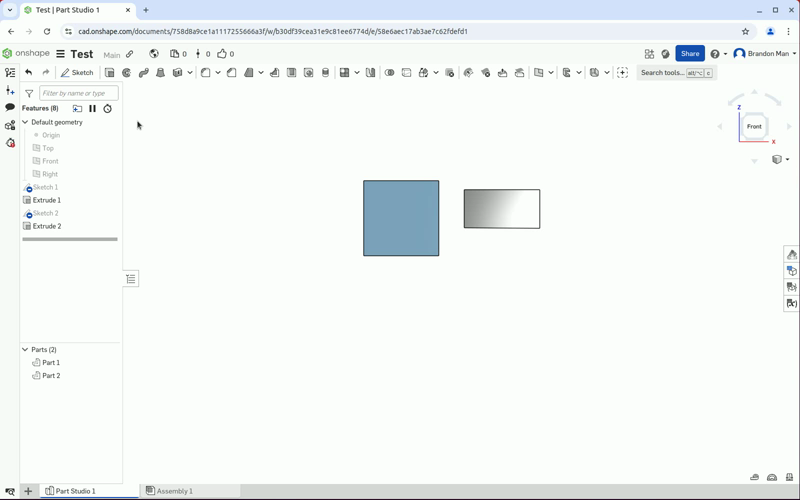
mouse_move(73, 189)
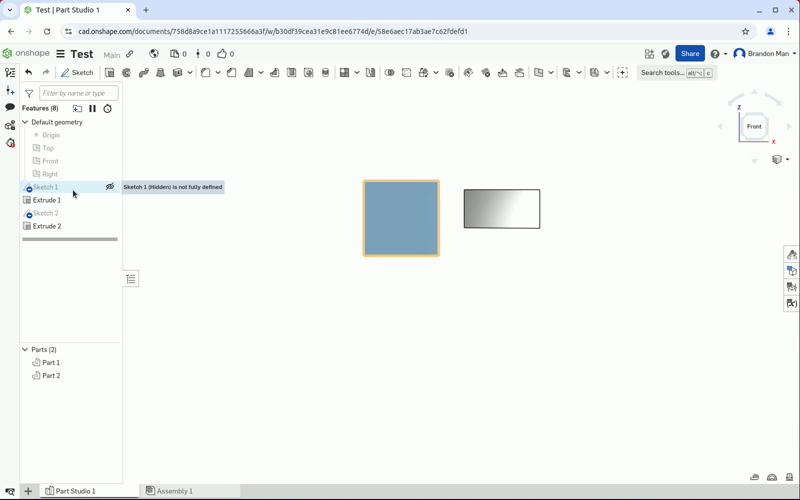
click(73, 189)
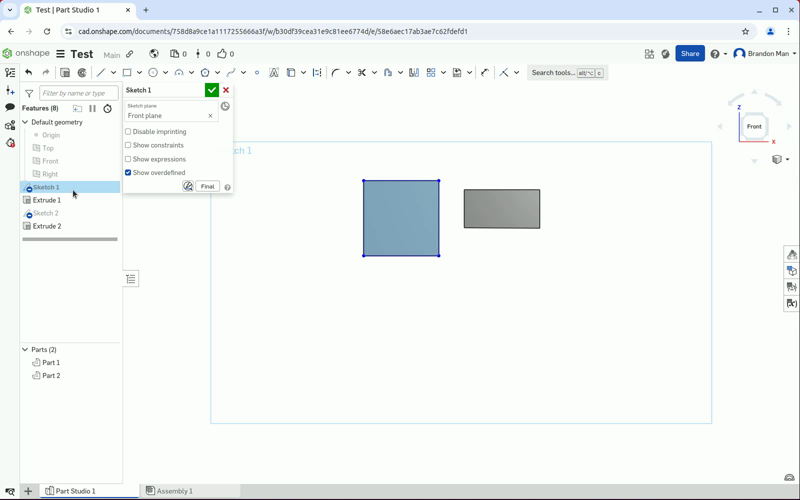
mouse_move(229, 92)
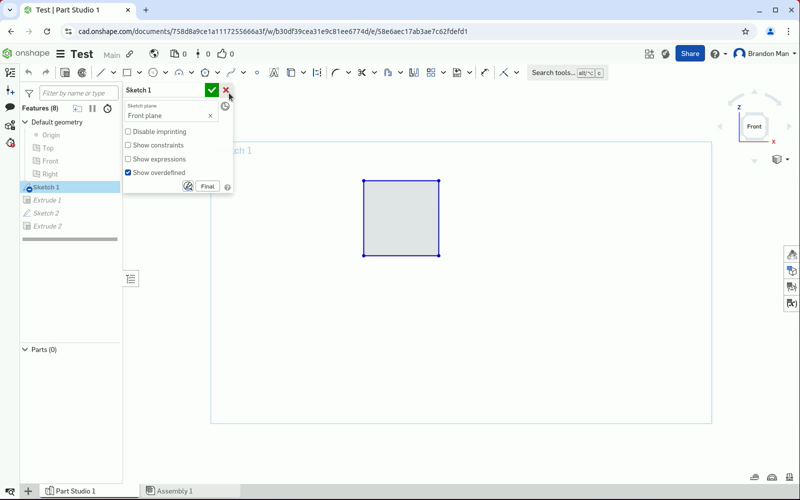
click(229, 92)
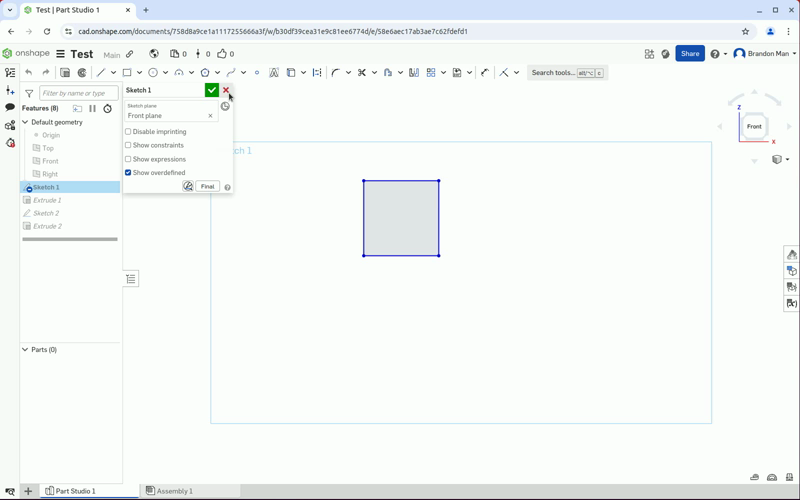
key(shift+s)
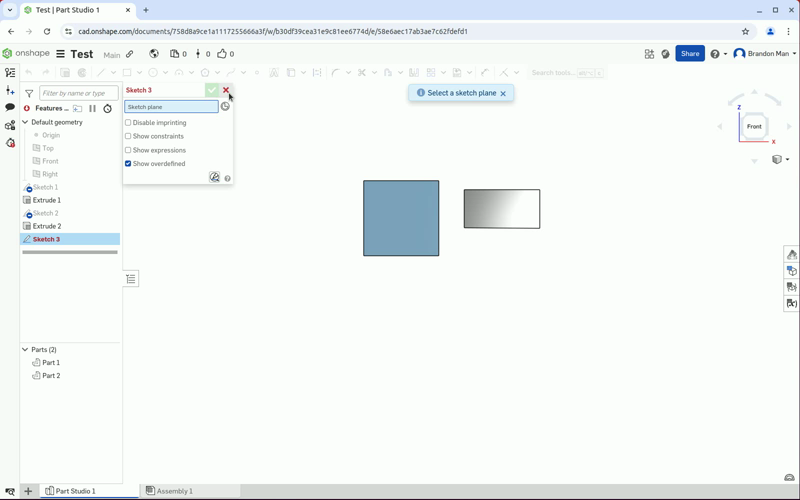
mouse_move(73, 163)
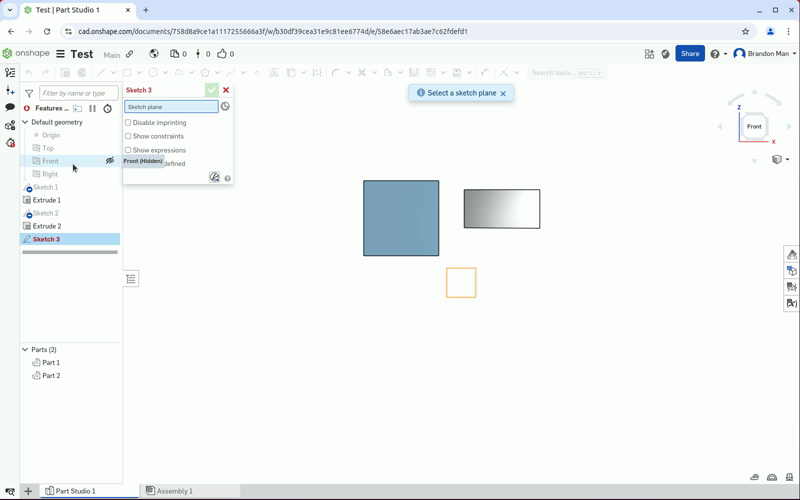
click(73, 163)
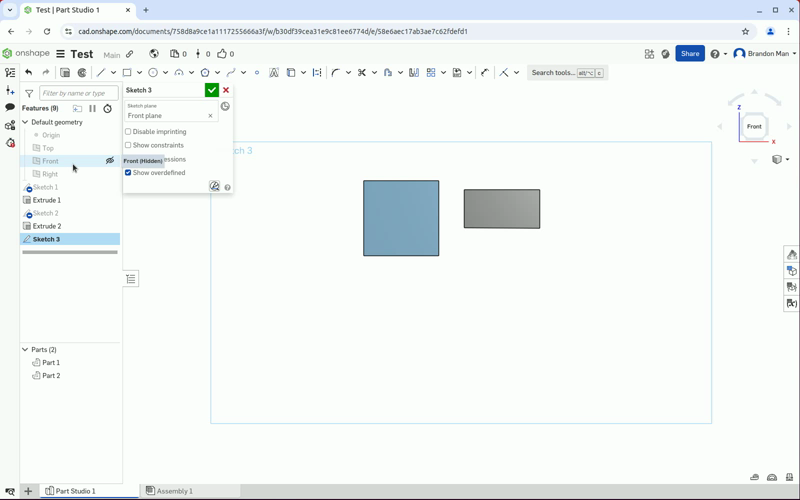
mouse_move(73, 352)
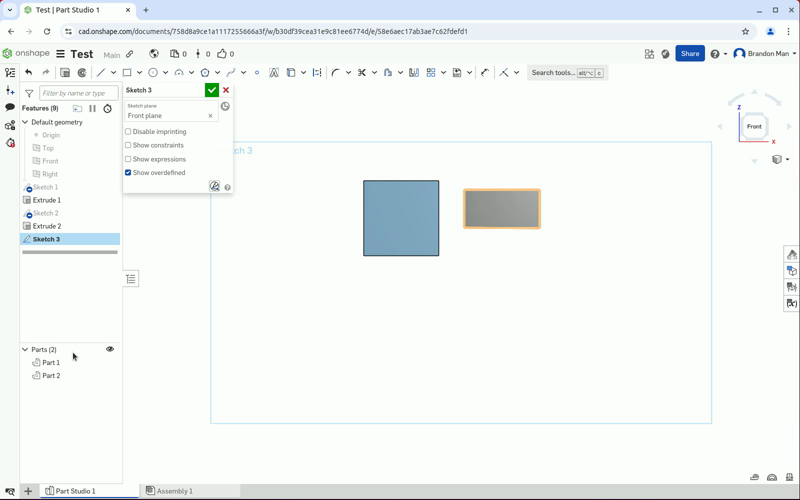
key(y)
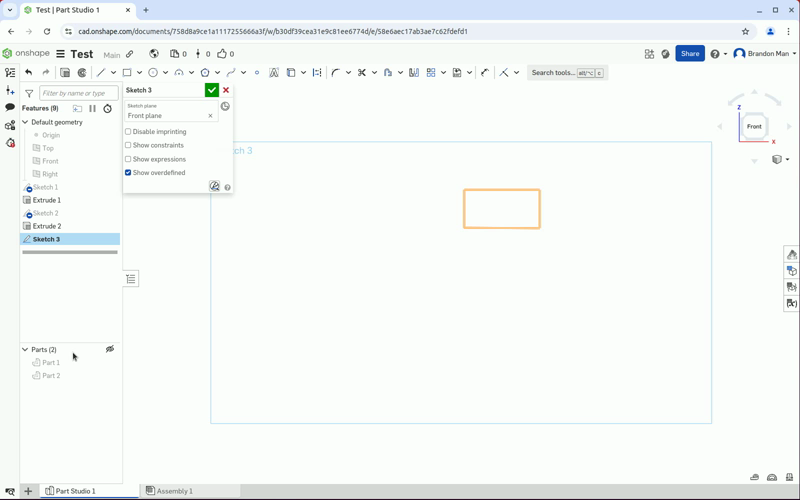
key(c)
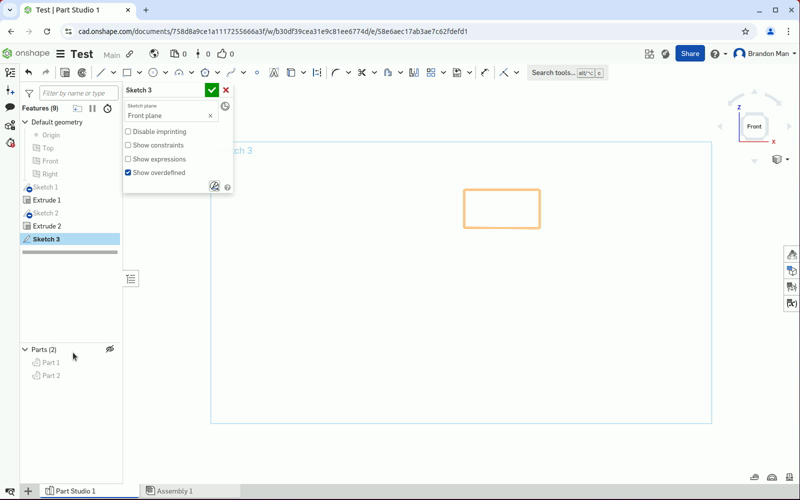
key_down(shift)
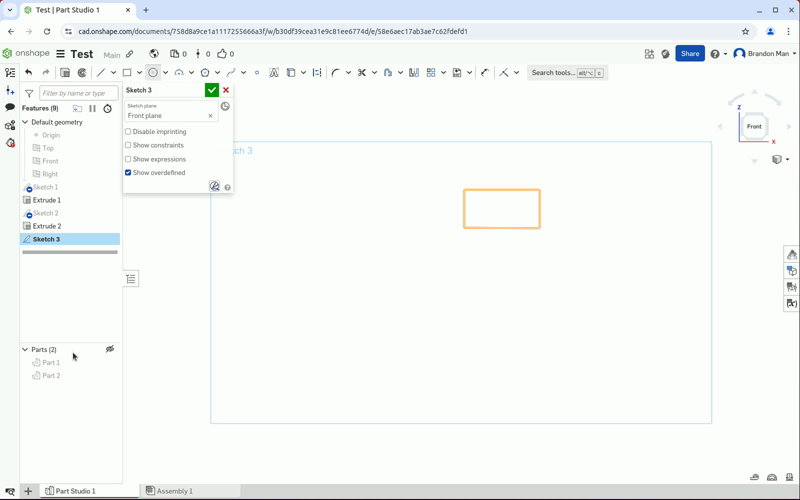
mouse_move(386, 326)
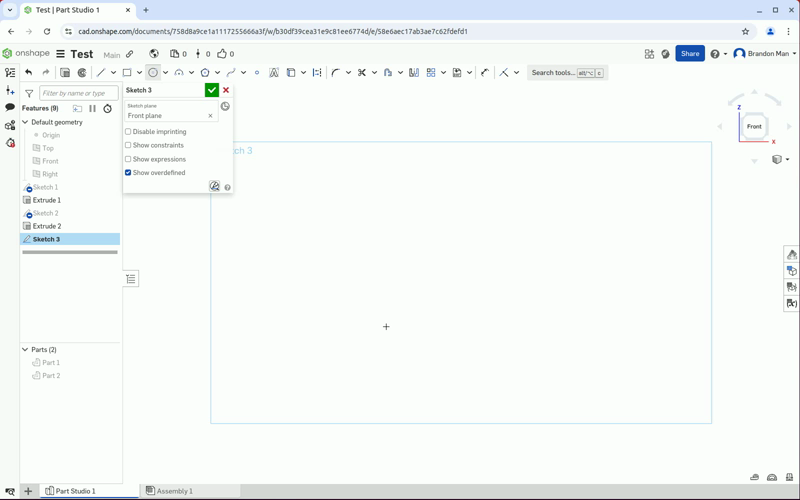
click(386, 326)
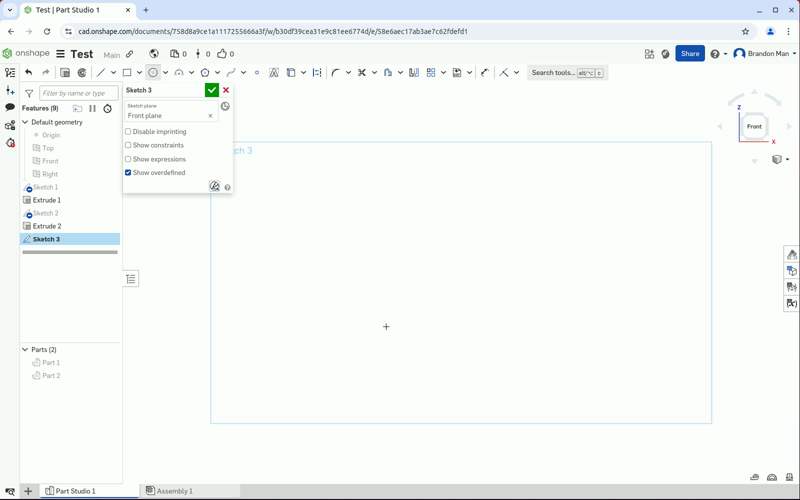
key_up(shift)
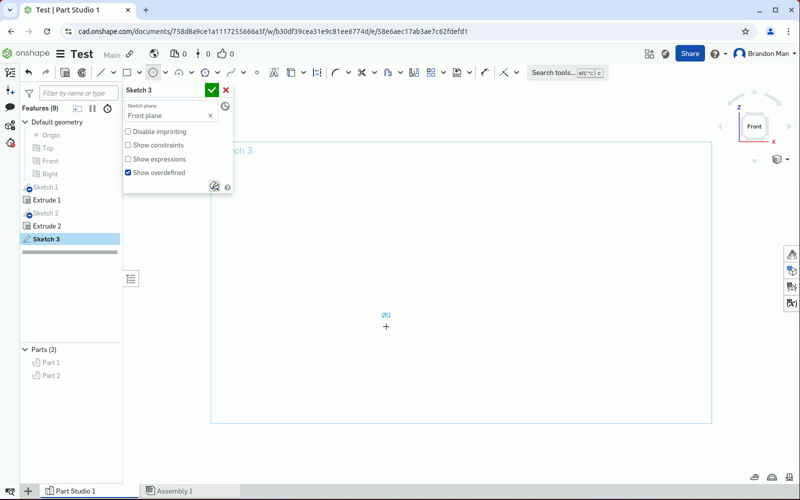
mouse_move(424, 326)
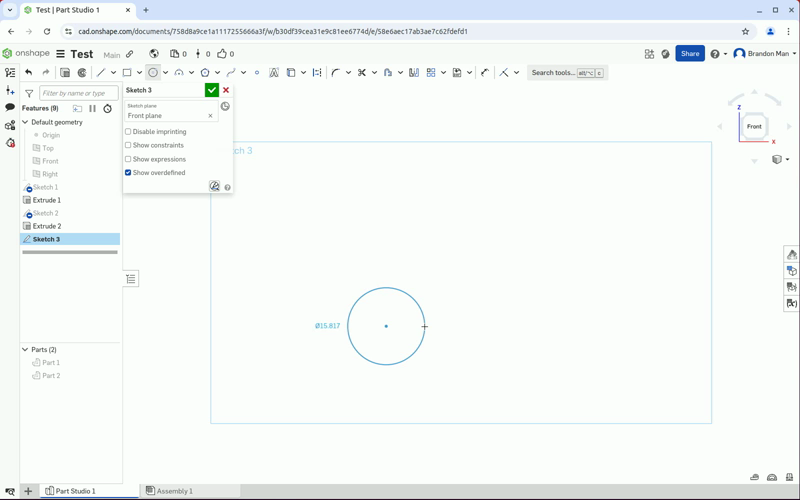
click(424, 326)
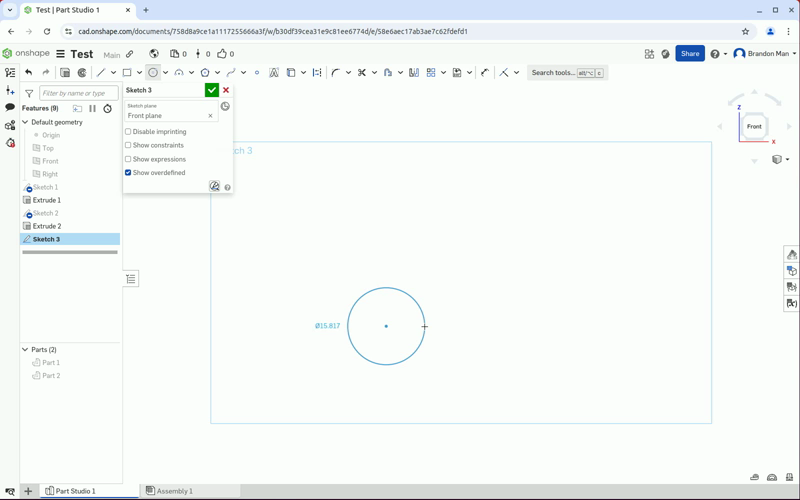
key(esc)
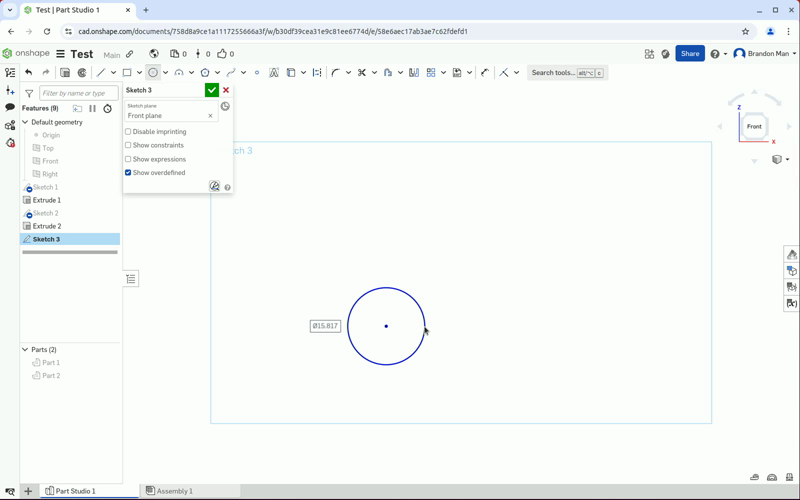
mouse_move(383, 360)
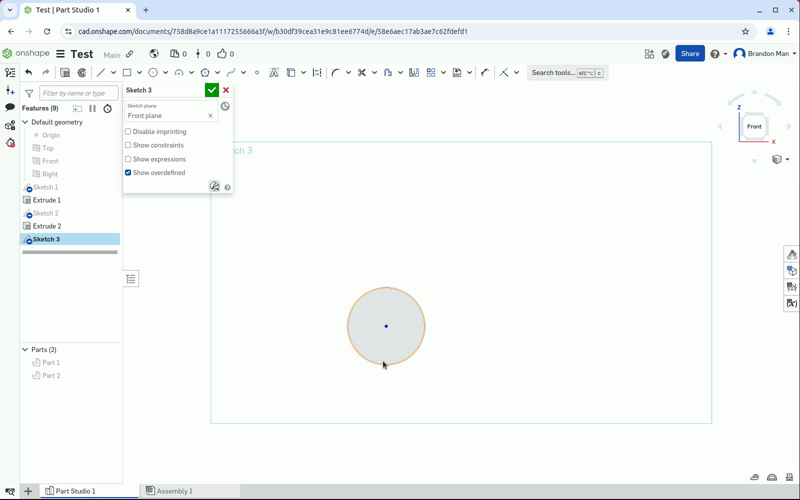
click(383, 360)
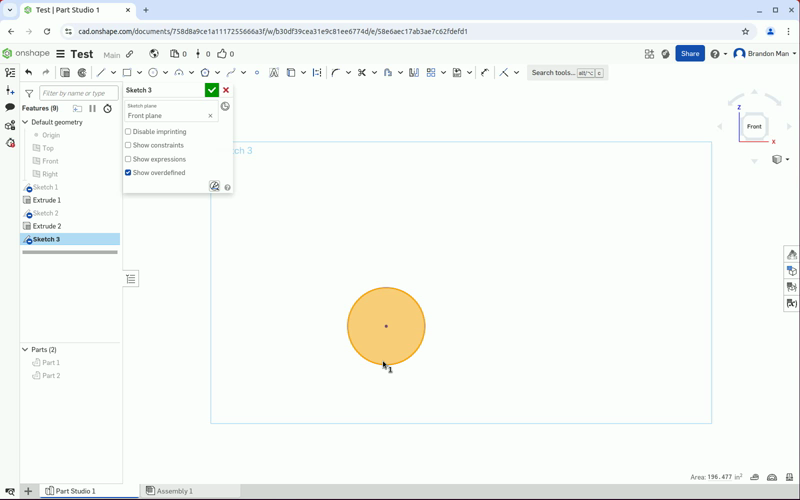
mouse_move(73, 352)
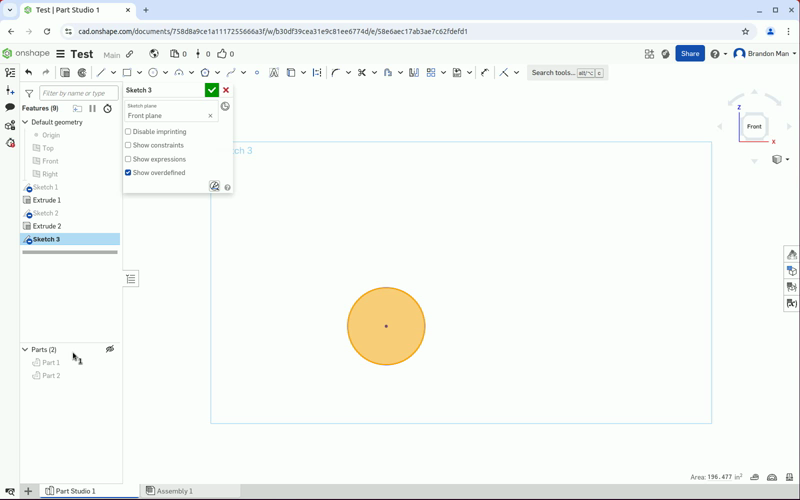
key(shift+y)
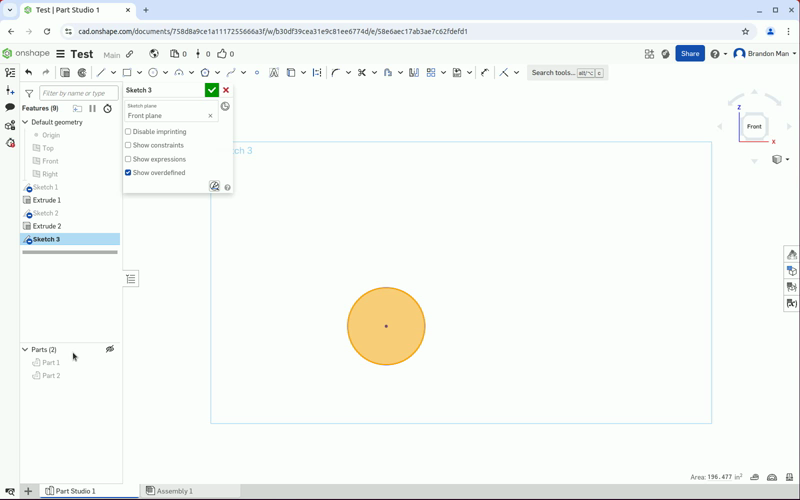
key(shift+e)
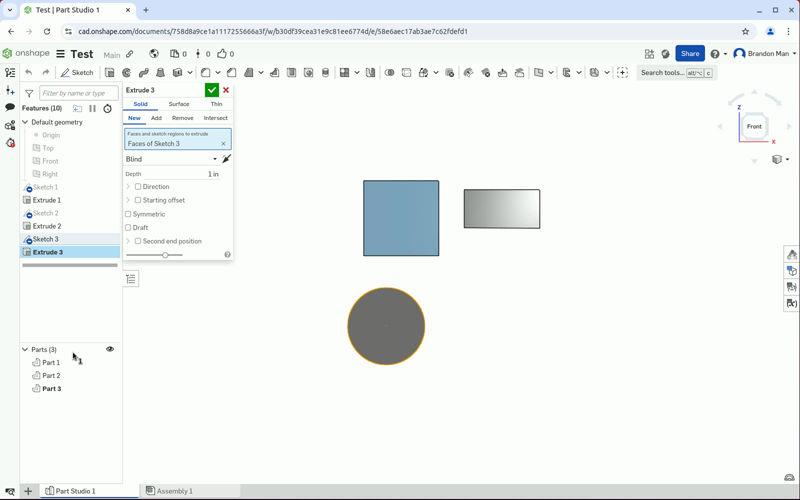
mouse_move(143, 106)
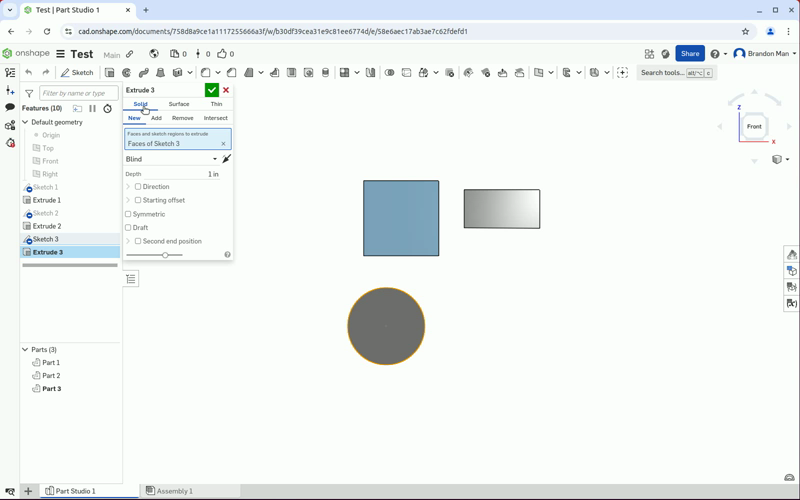
click(143, 106)
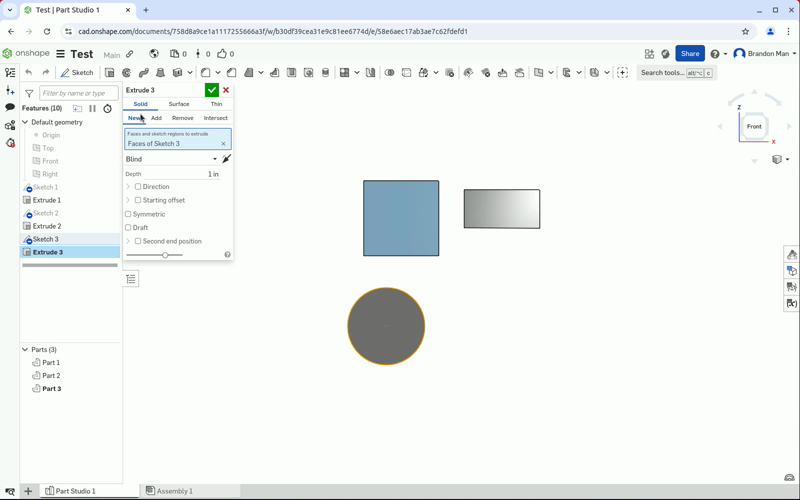
mouse_move(137, 120)
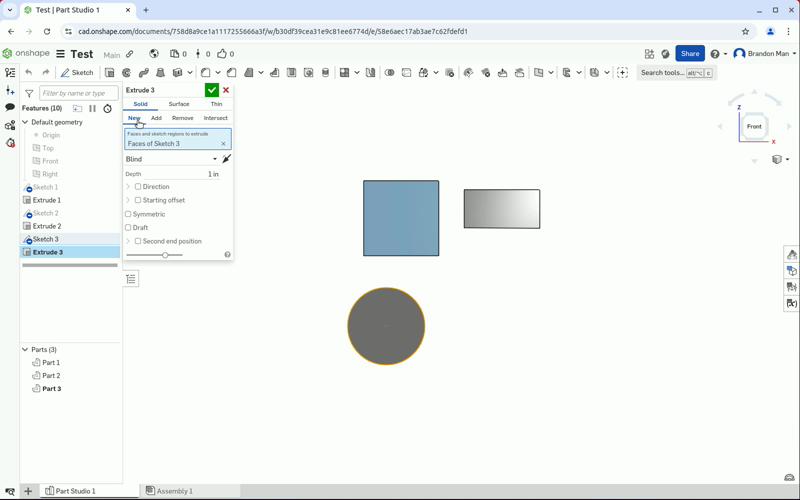
click(137, 120)
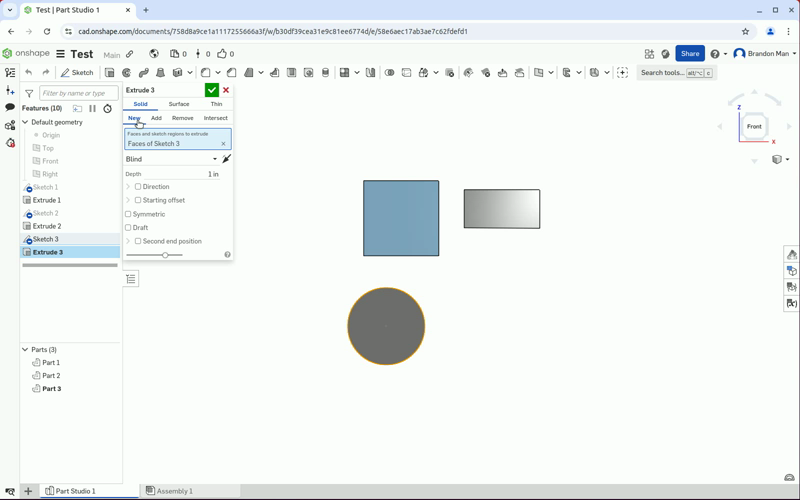
key(tab, 4)
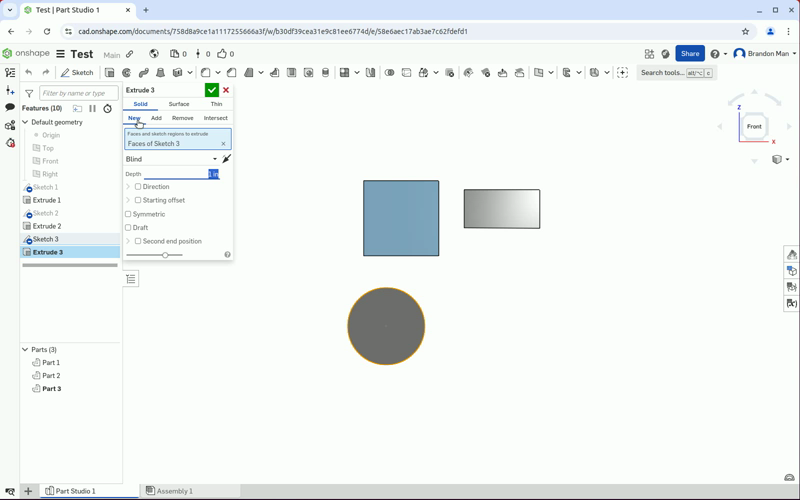
text(15.405)
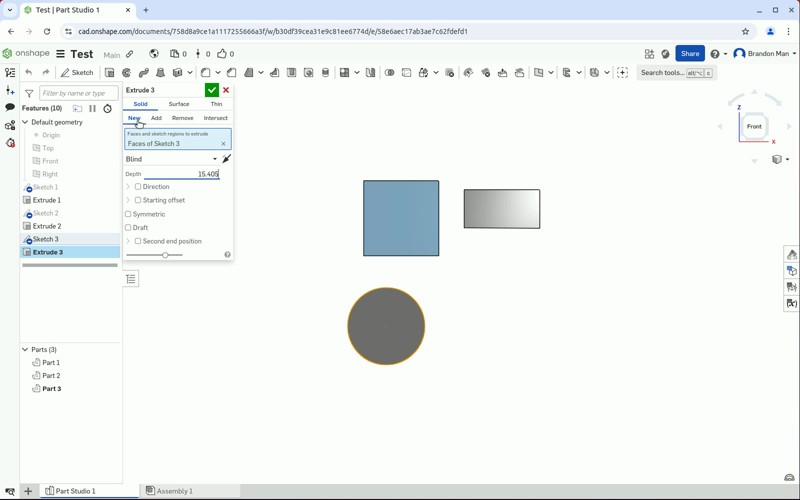
key(enter)
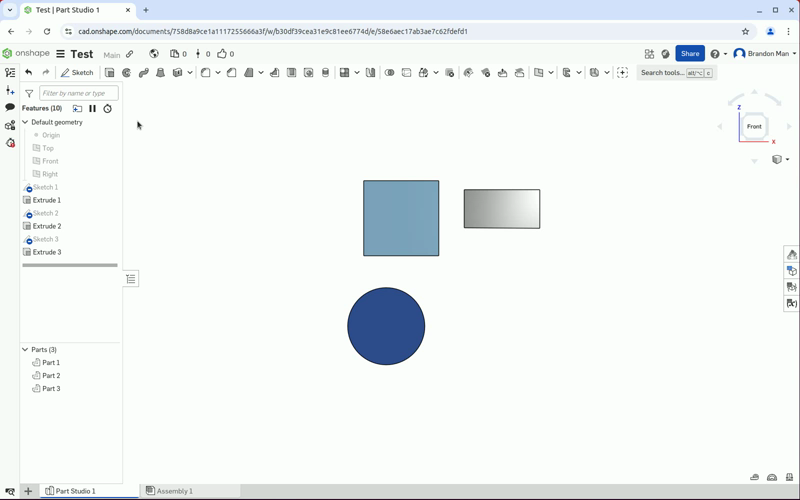
key(shift+h)
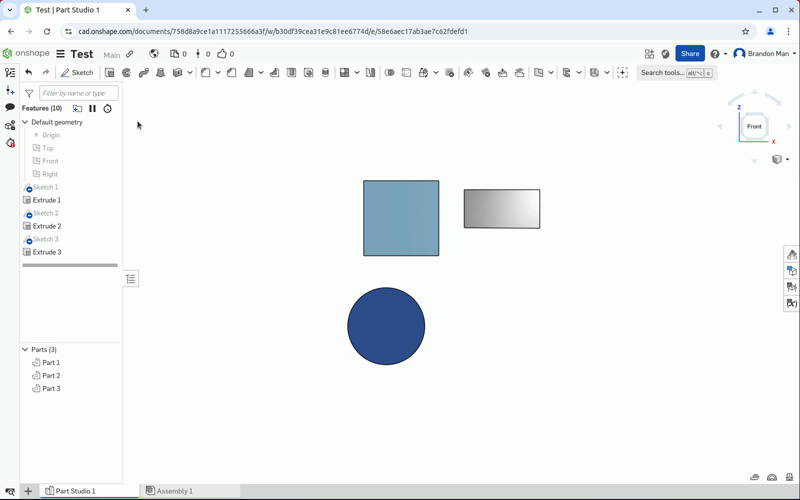
key(shift+h)
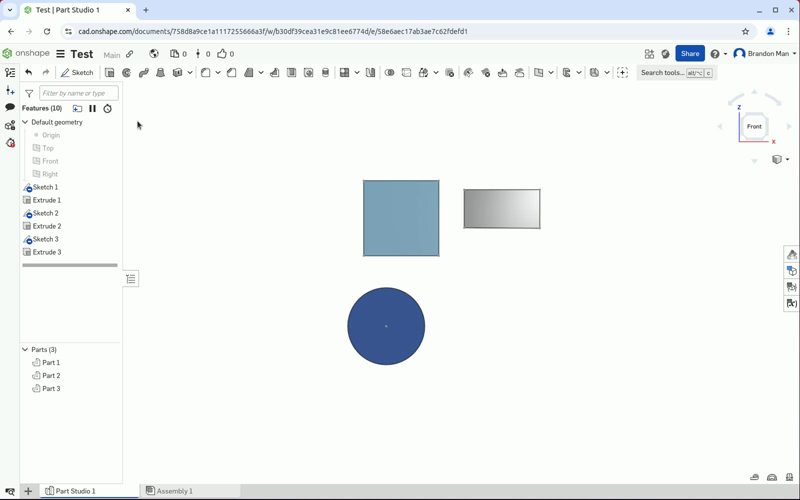
key(shift+7)
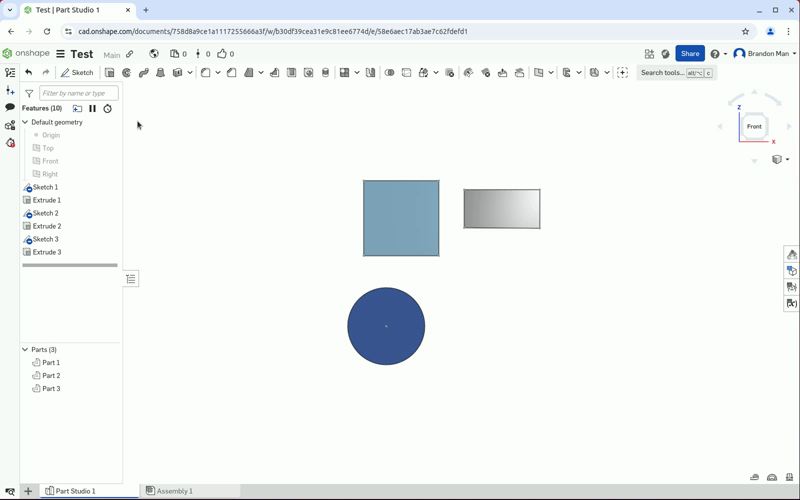
key(left, 2)
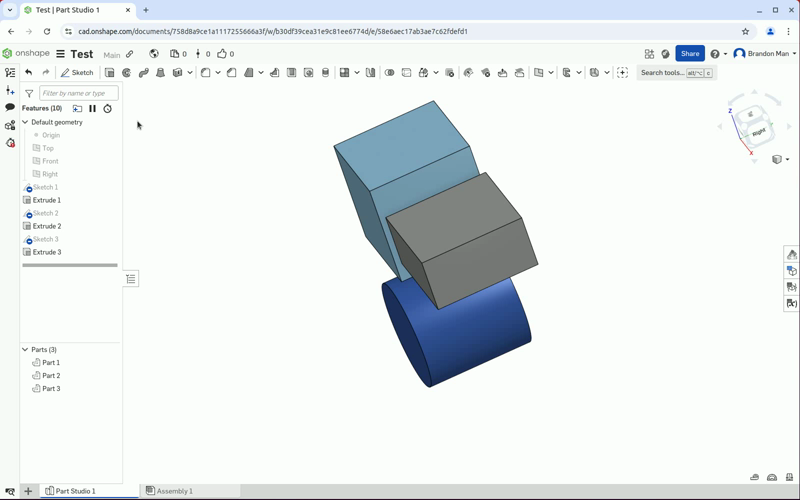
key(down, 2)
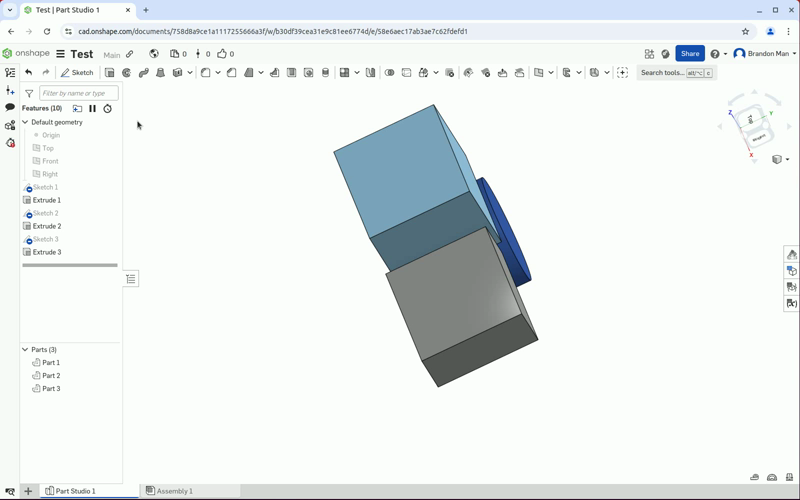
key(up, 2)
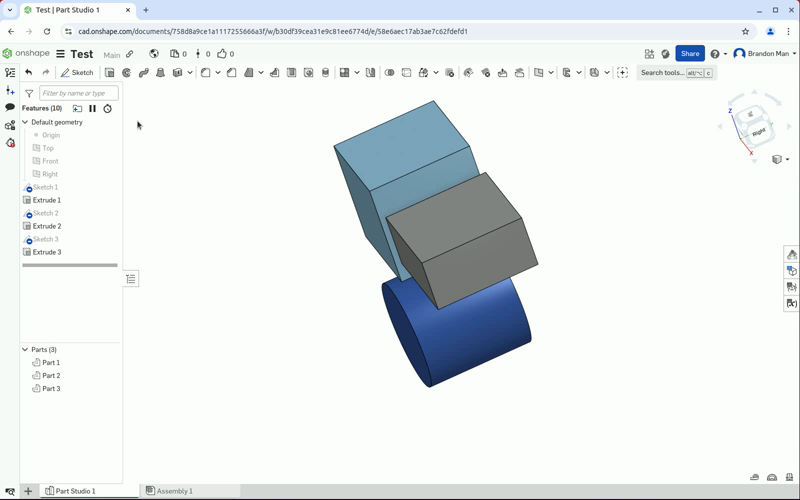
key(right, 2)
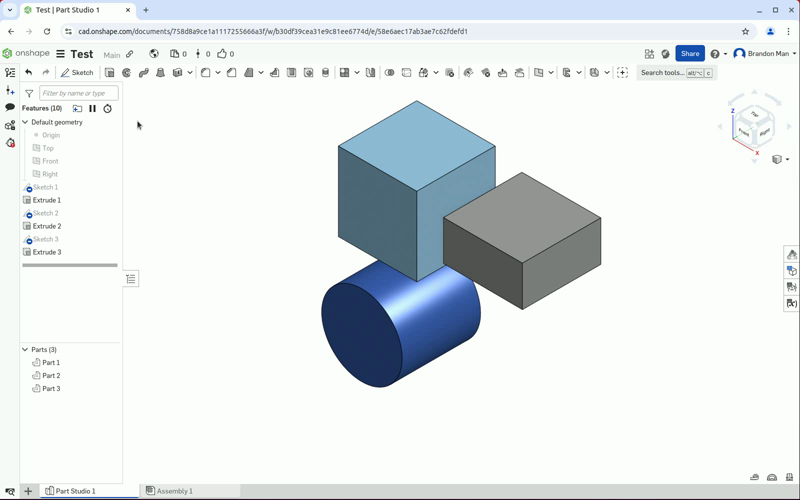
mouse_move(73, 189)
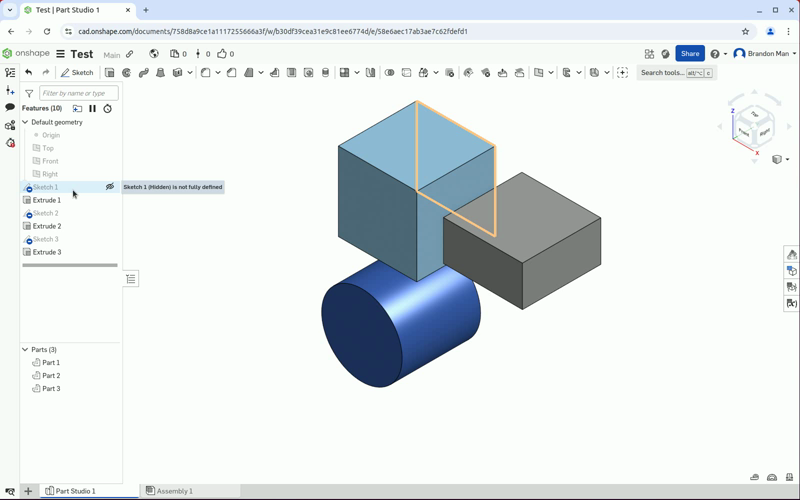
click(73, 189)